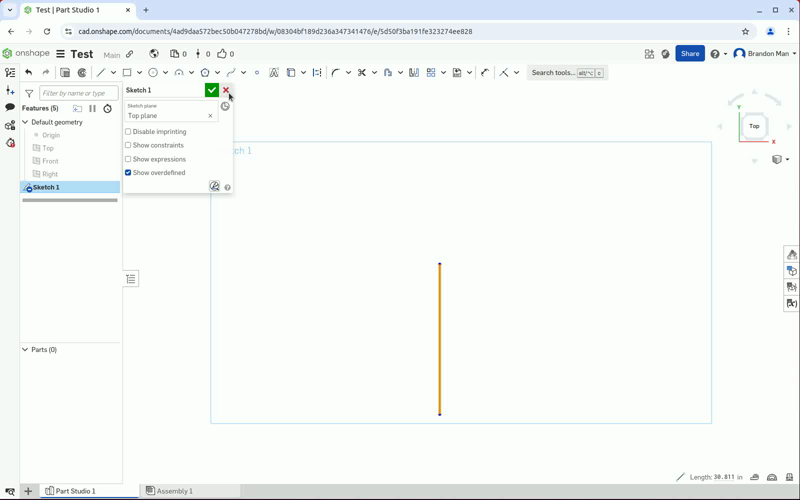
key(shift+h)
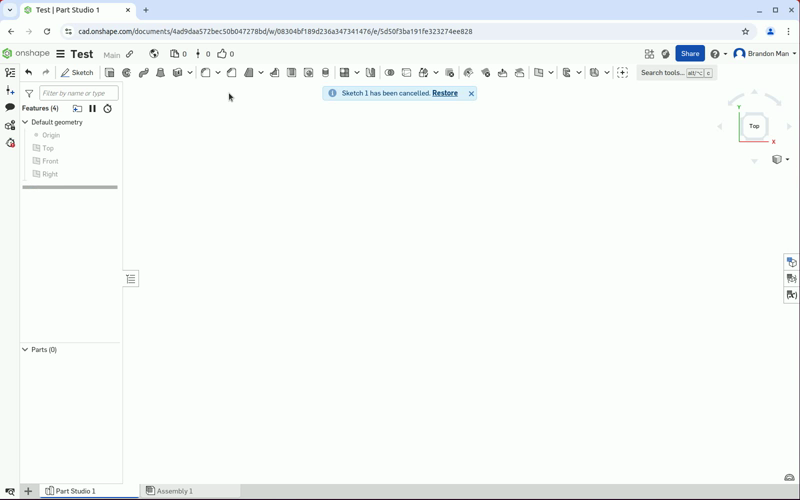
mouse_move(73, 352)
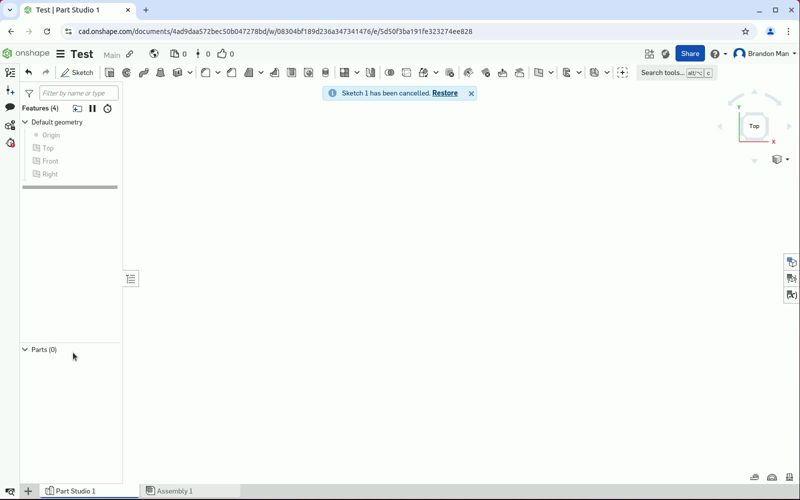
key(y)
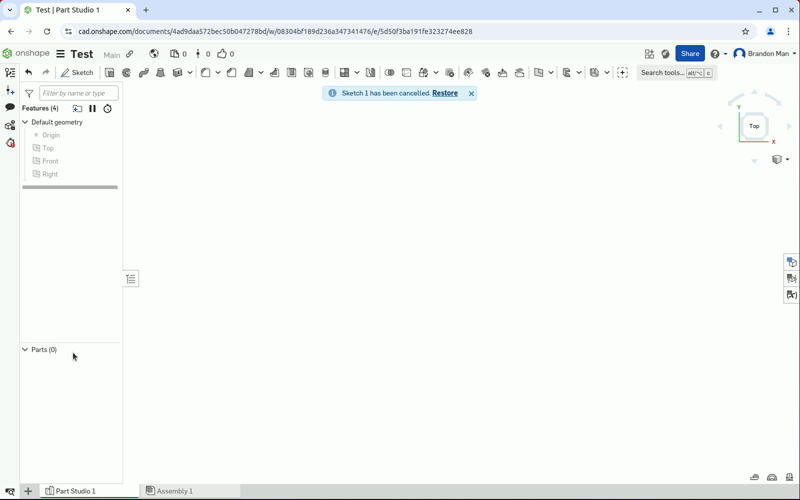
key(shift+p)
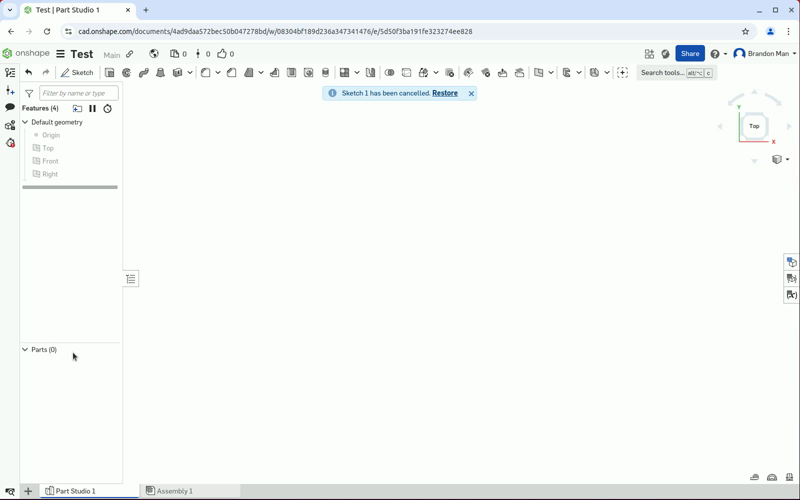
key(space)
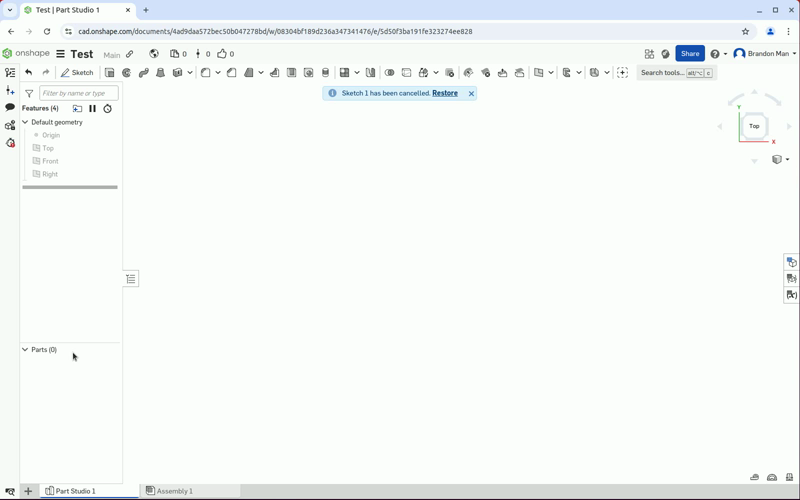
key_down(shift)
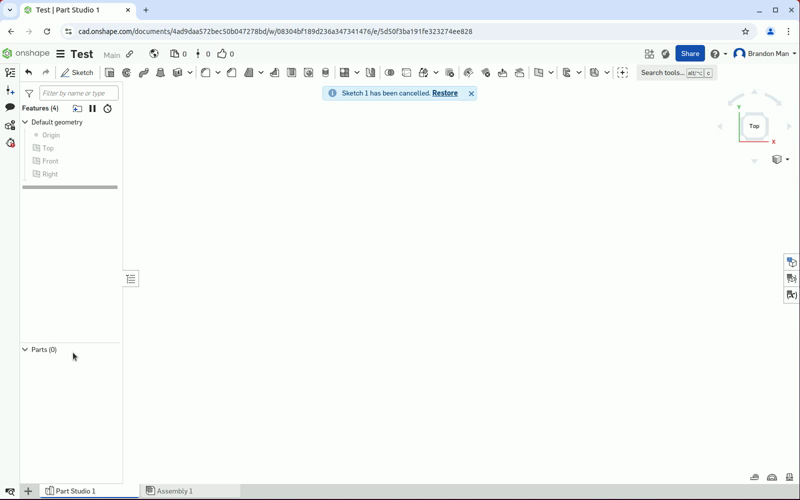
key(up)
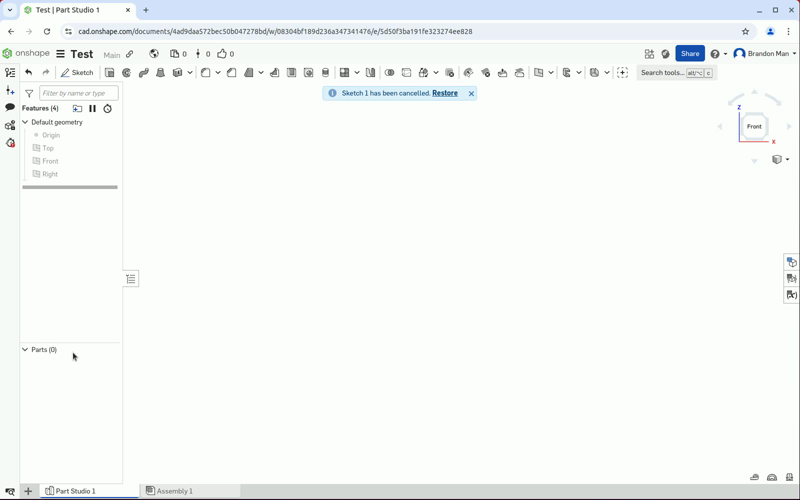
key_up(shift)
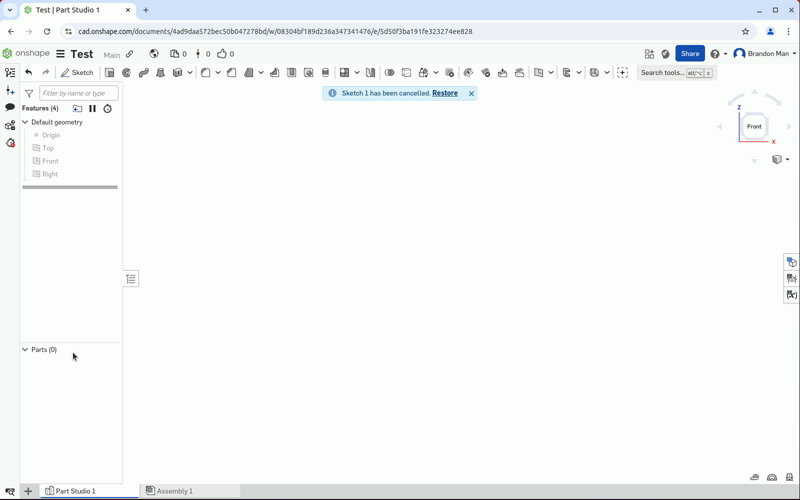
mouse_move(73, 352)
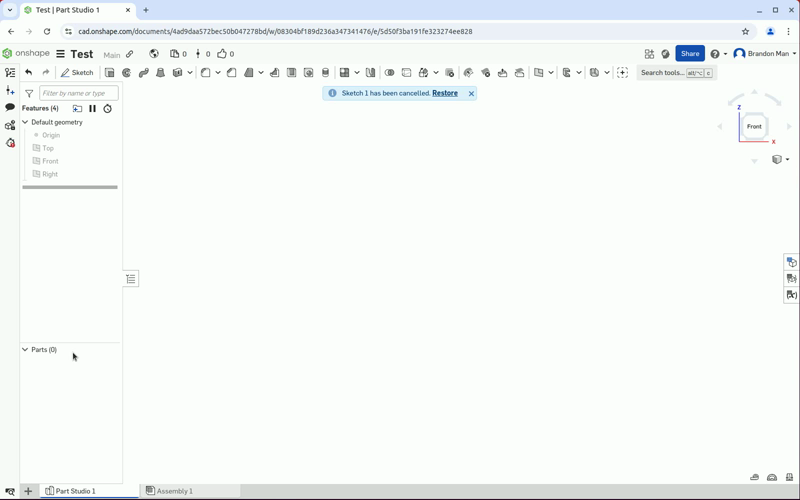
key(shift+y)
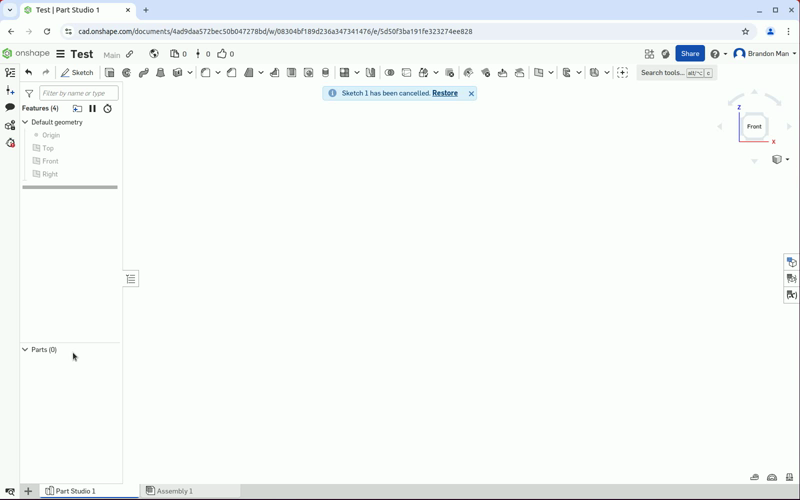
key(shift+s)
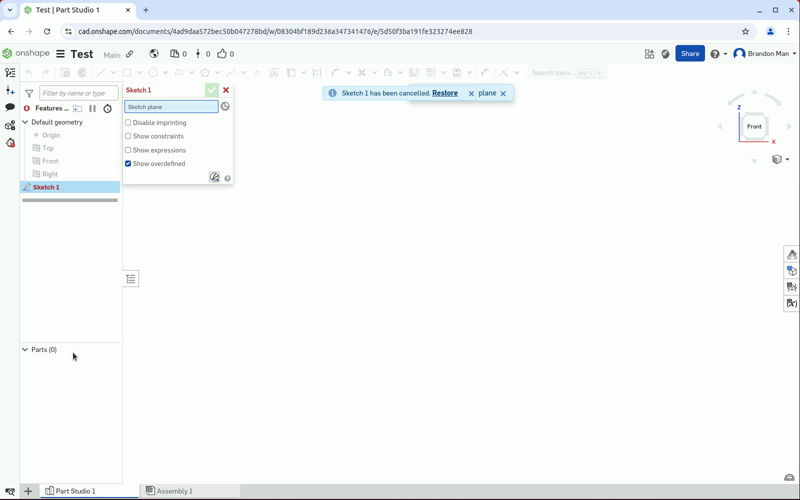
mouse_move(73, 163)
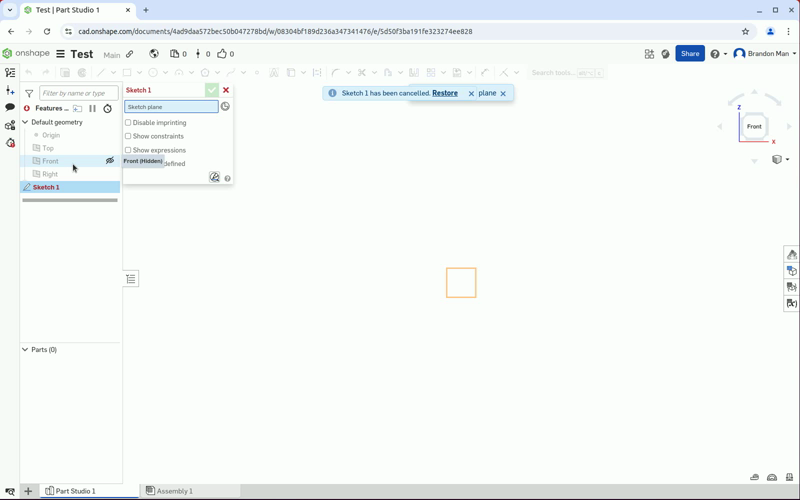
click(73, 163)
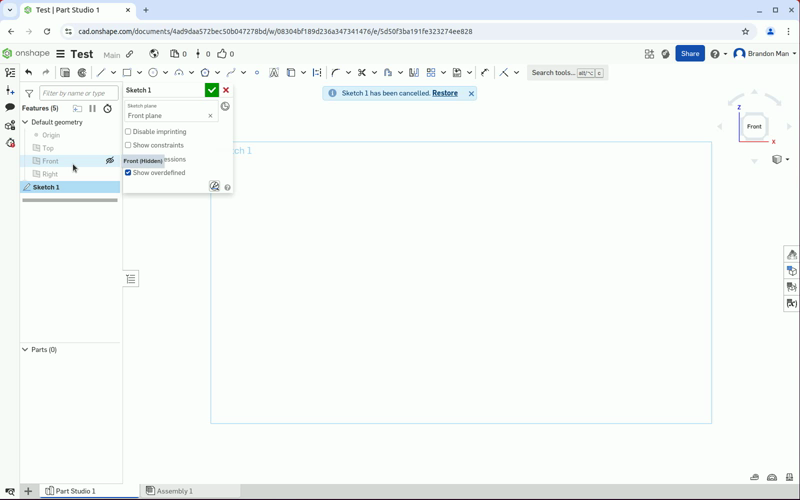
mouse_move(73, 352)
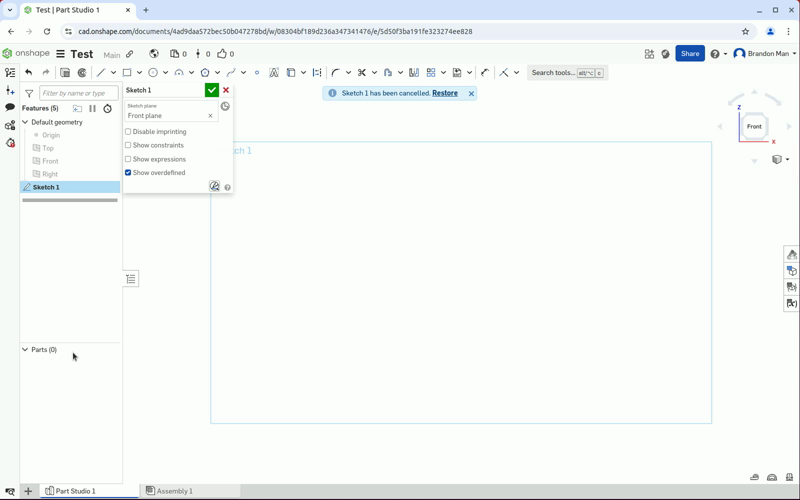
key(y)
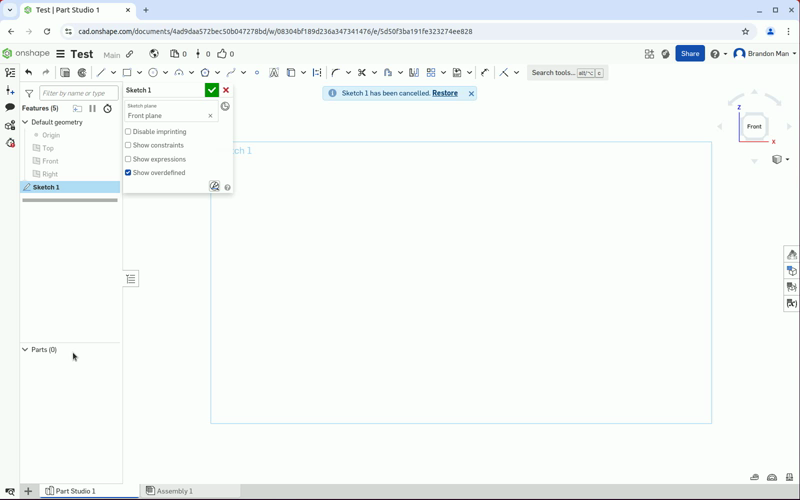
key(c)
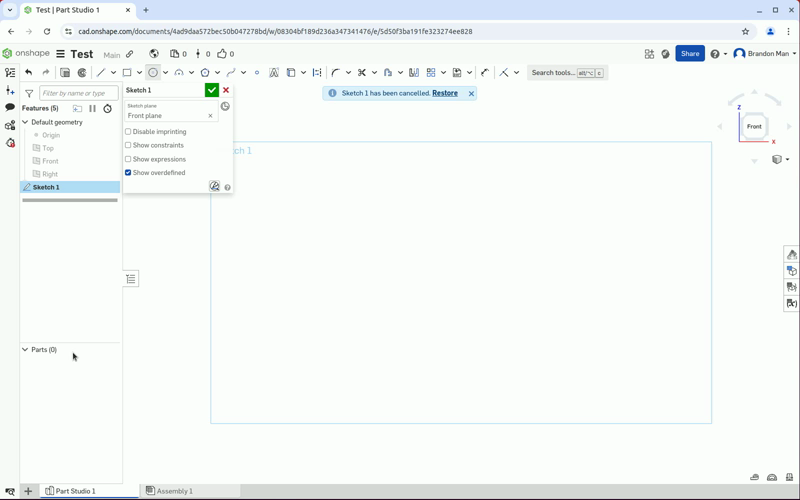
key_down(shift)
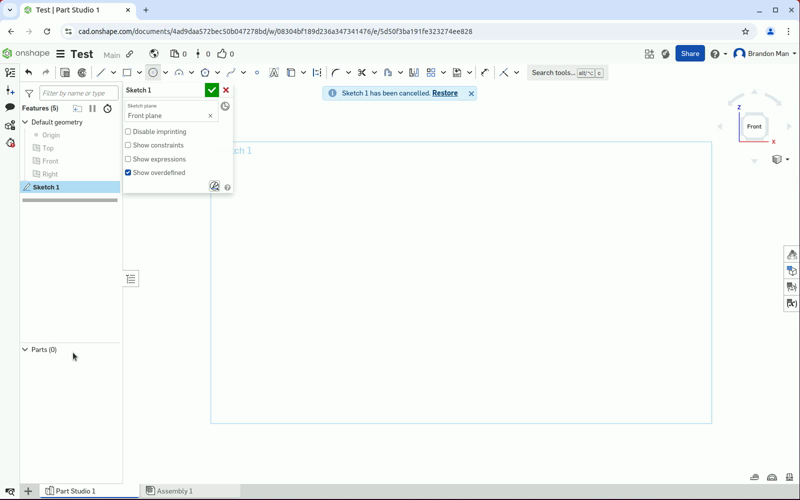
mouse_move(405, 237)
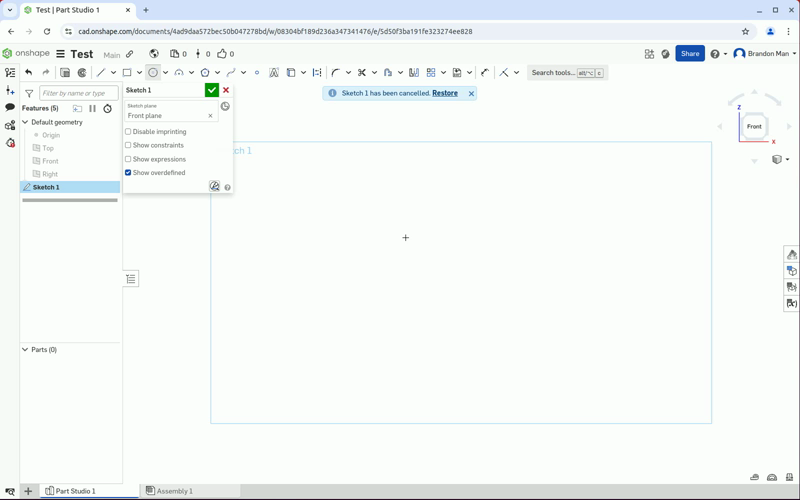
click(405, 237)
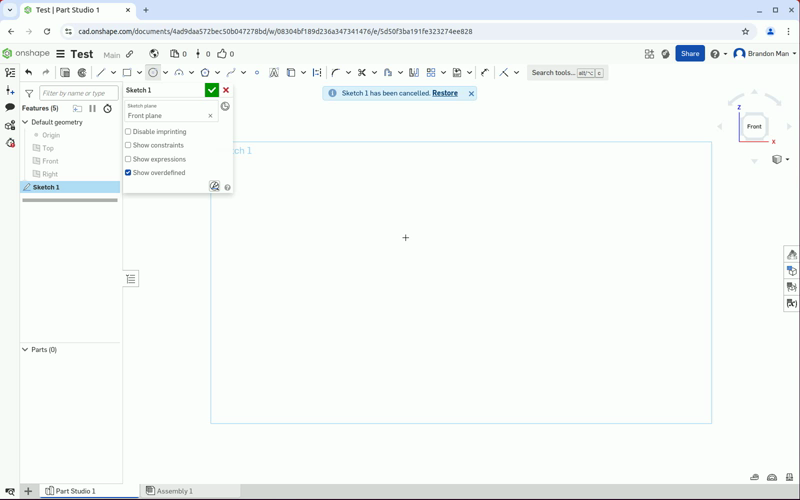
key_up(shift)
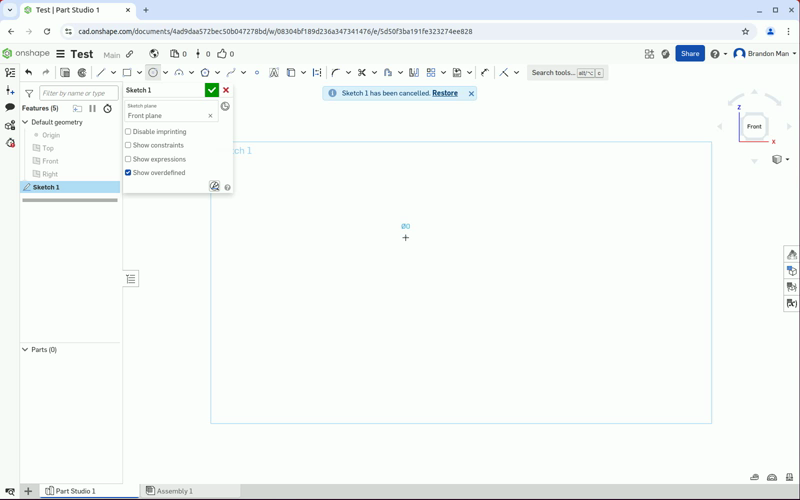
mouse_move(445, 237)
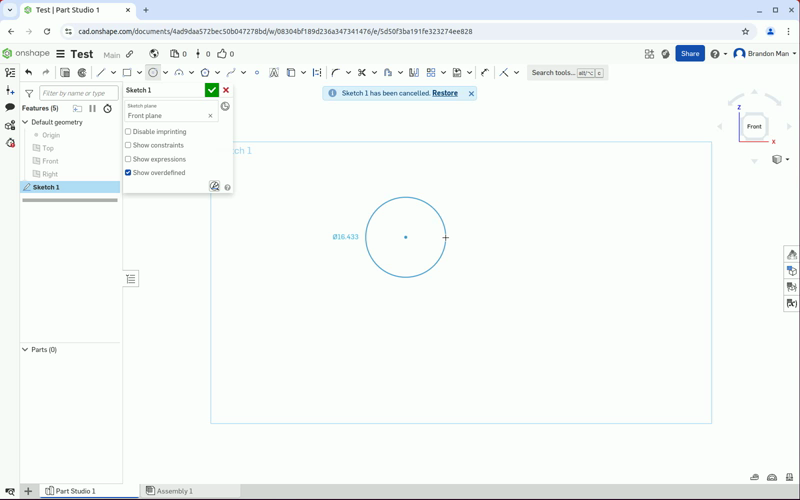
click(445, 237)
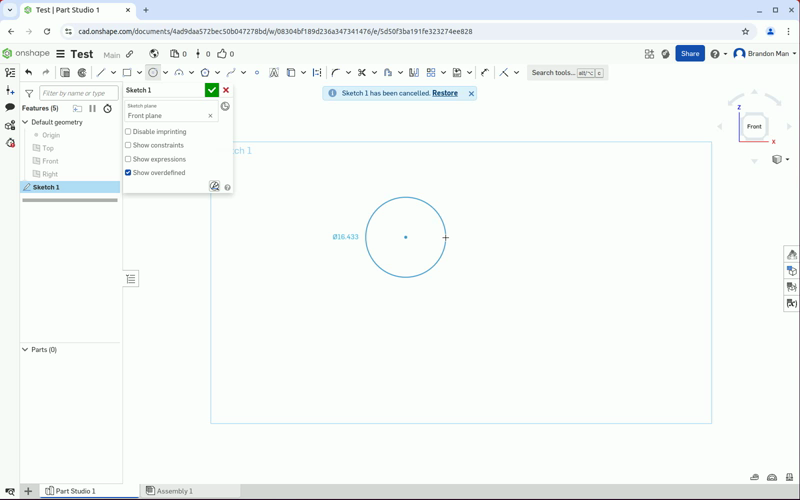
key(esc)
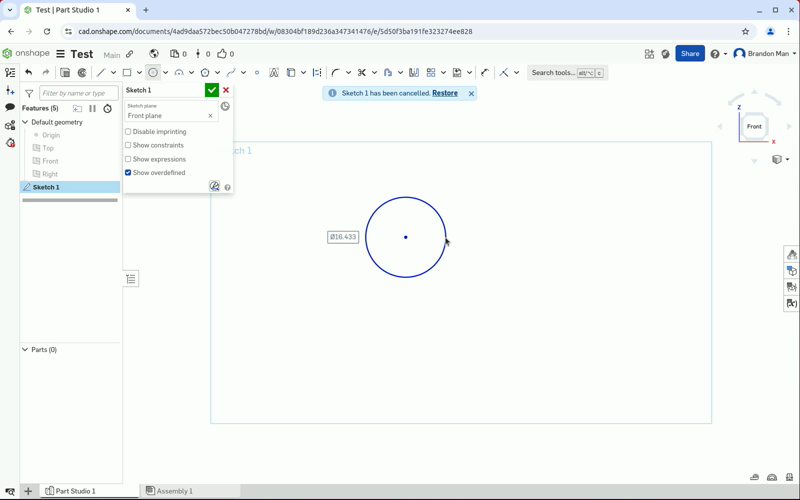
mouse_move(436, 248)
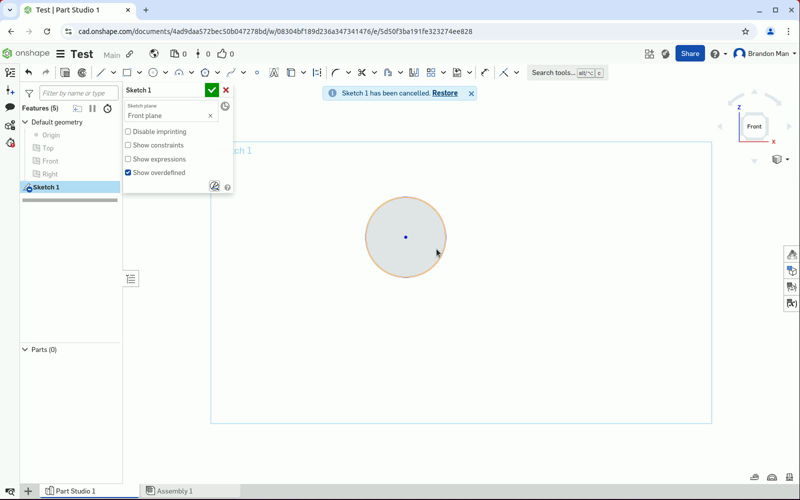
click(436, 248)
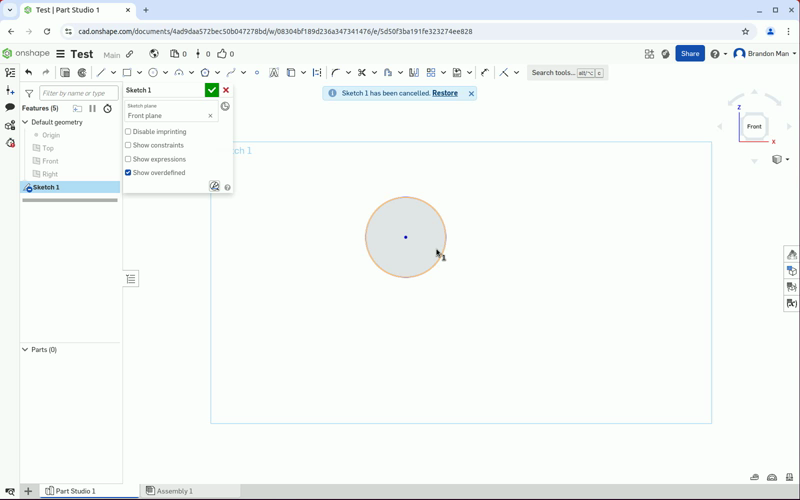
mouse_move(73, 352)
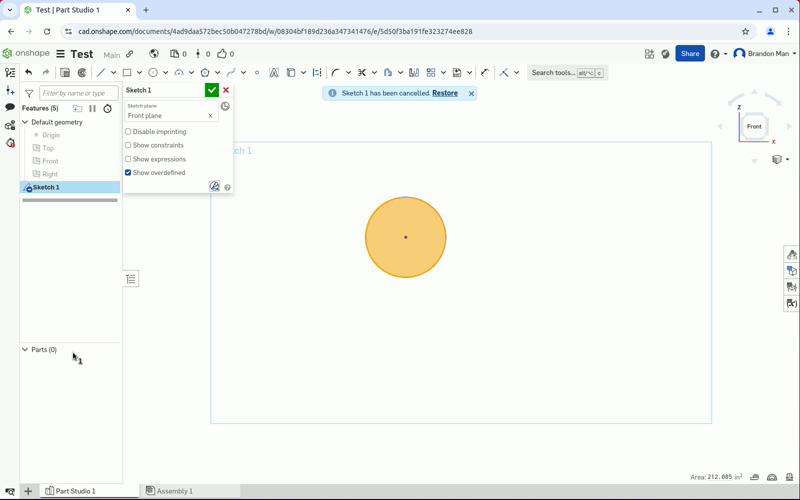
key(shift+y)
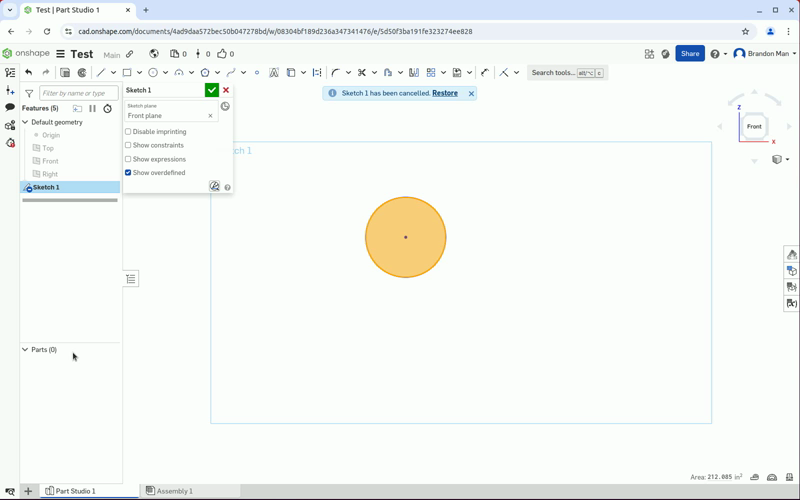
key(shift+e)
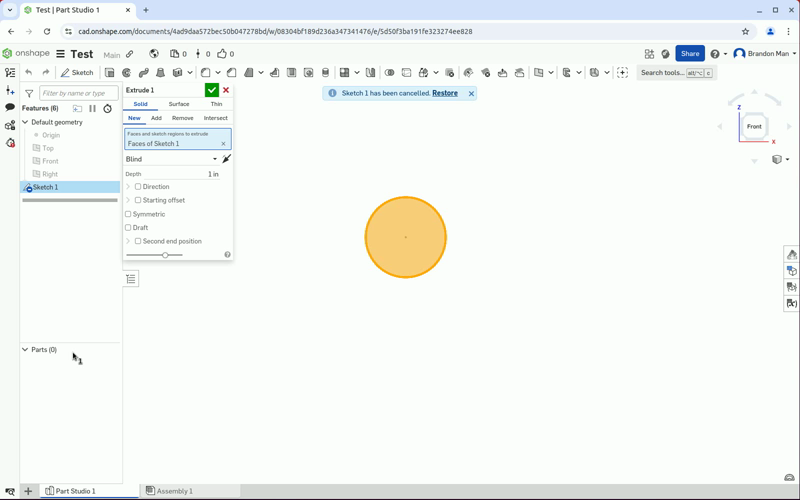
mouse_move(143, 106)
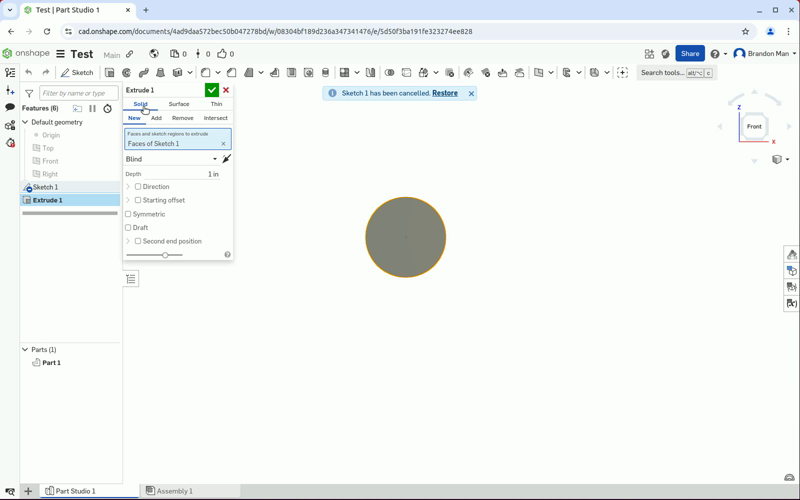
click(143, 106)
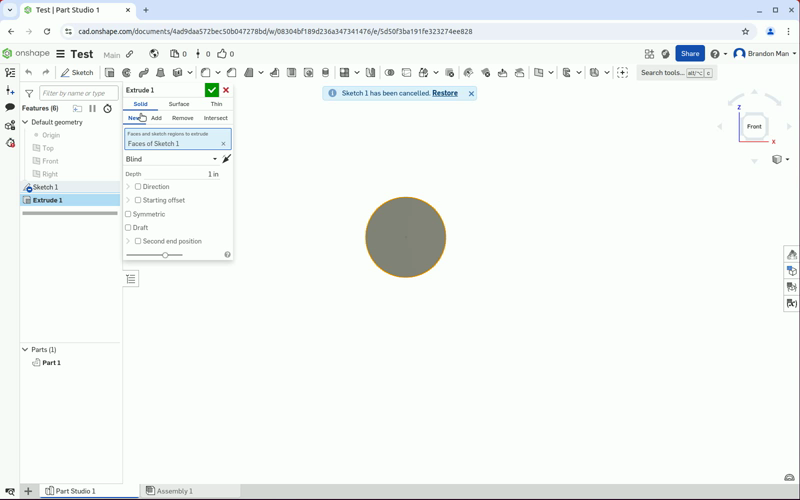
mouse_move(137, 120)
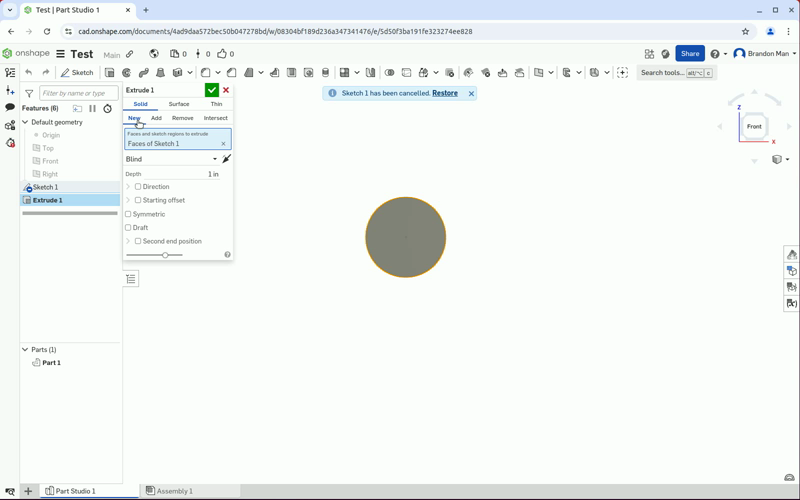
click(137, 120)
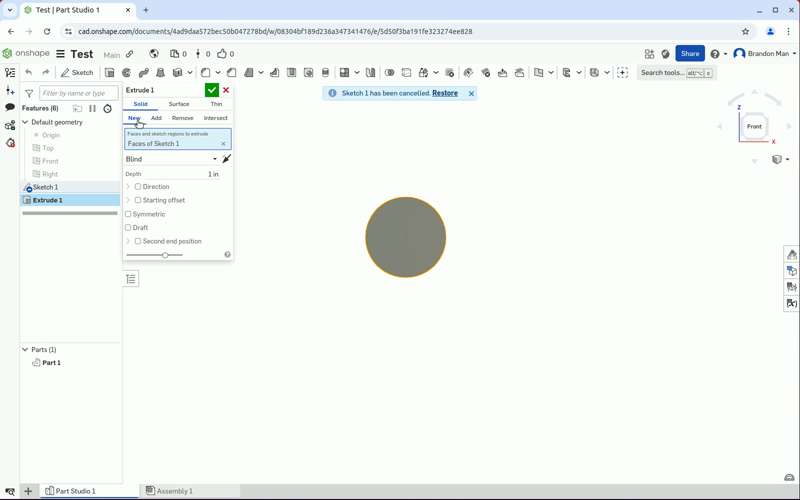
key(tab, 4)
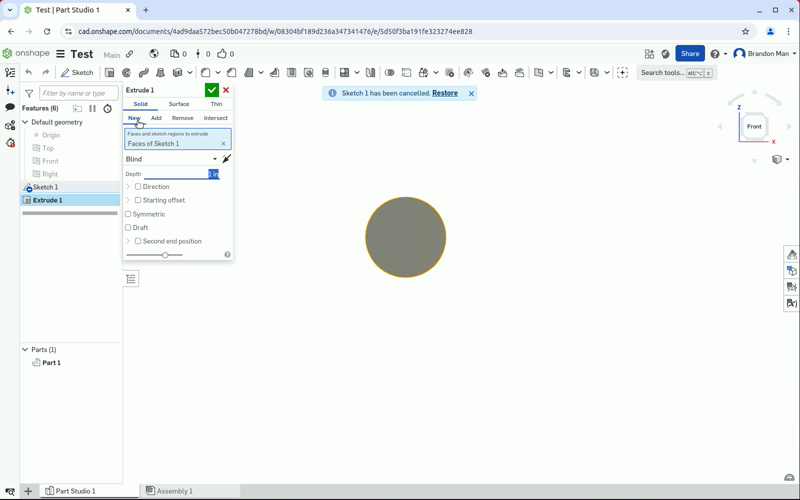
text(4.574)
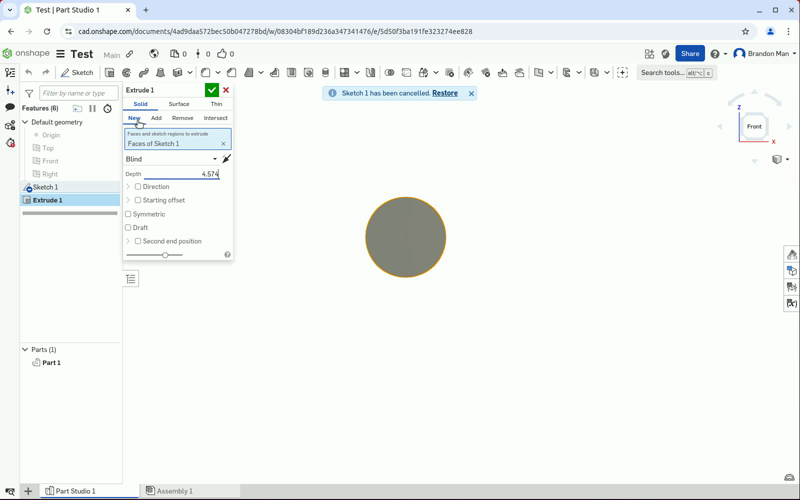
key(enter)
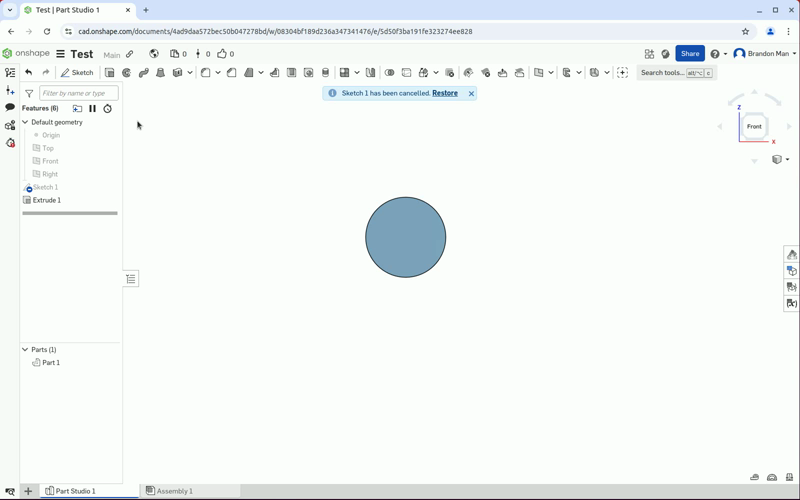
key(shift+h)
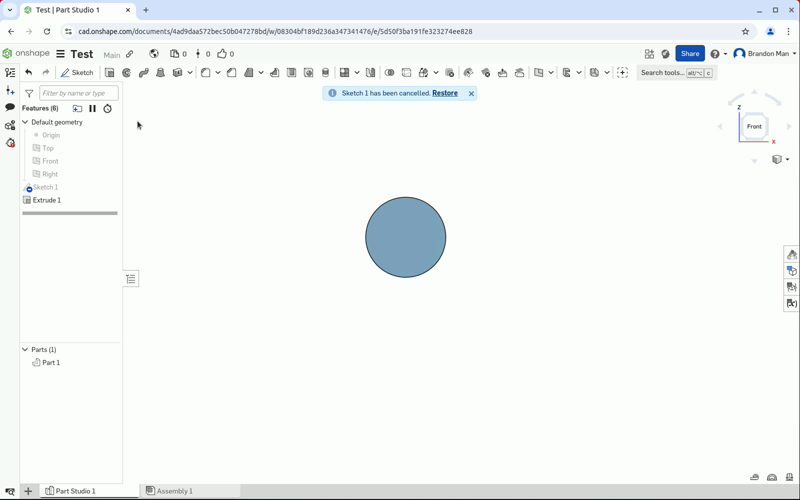
key(shift+h)
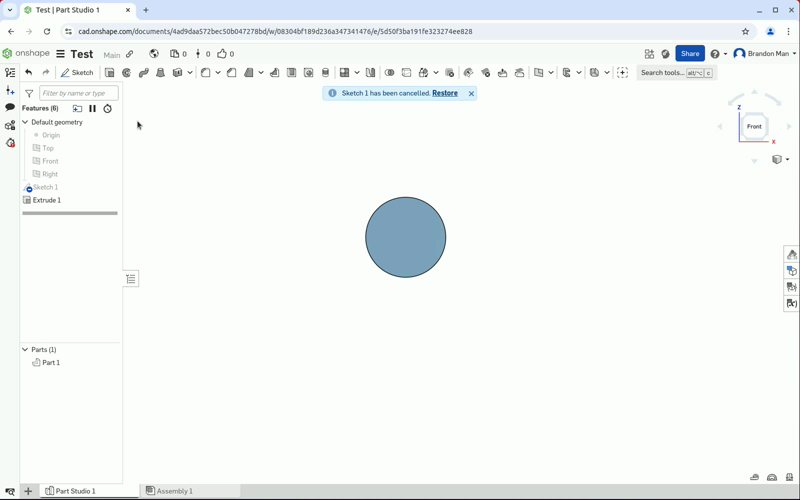
mouse_move(73, 189)
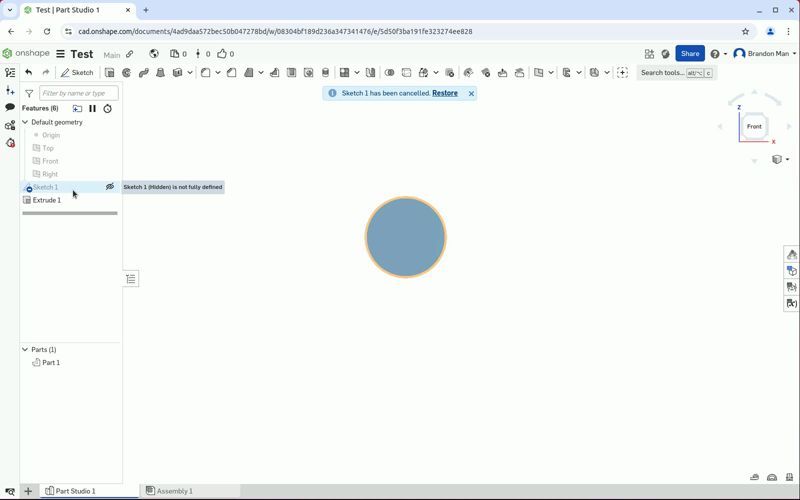
click(73, 189)
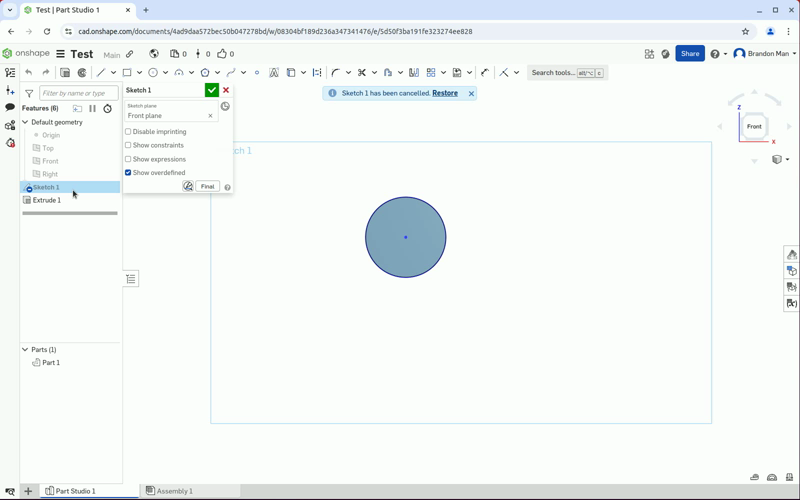
mouse_move(229, 92)
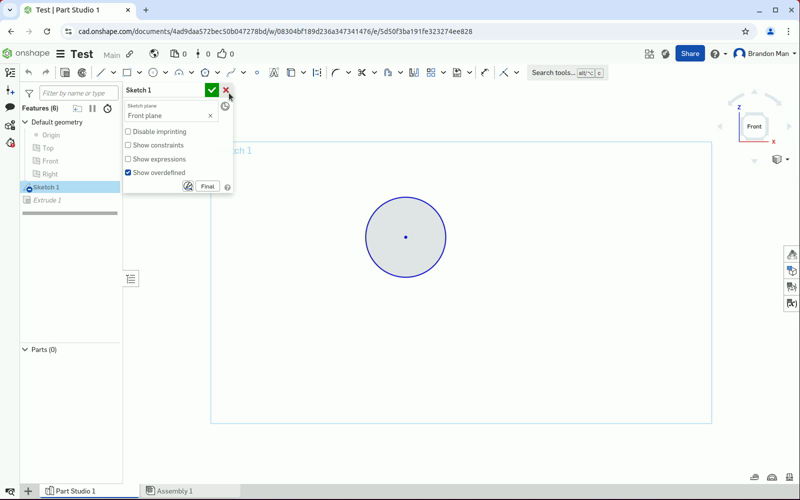
click(229, 92)
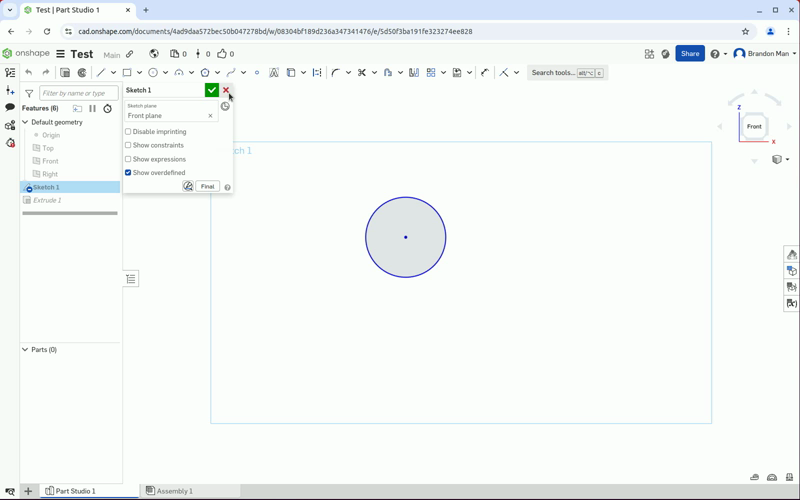
key(shift+s)
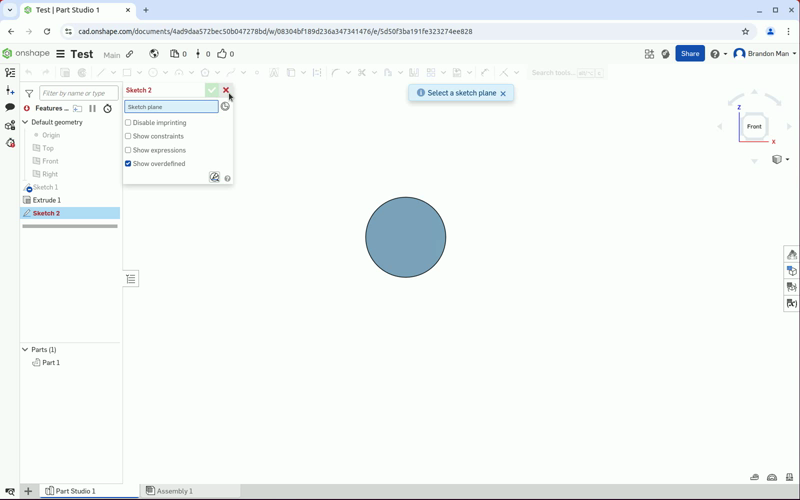
mouse_move(73, 163)
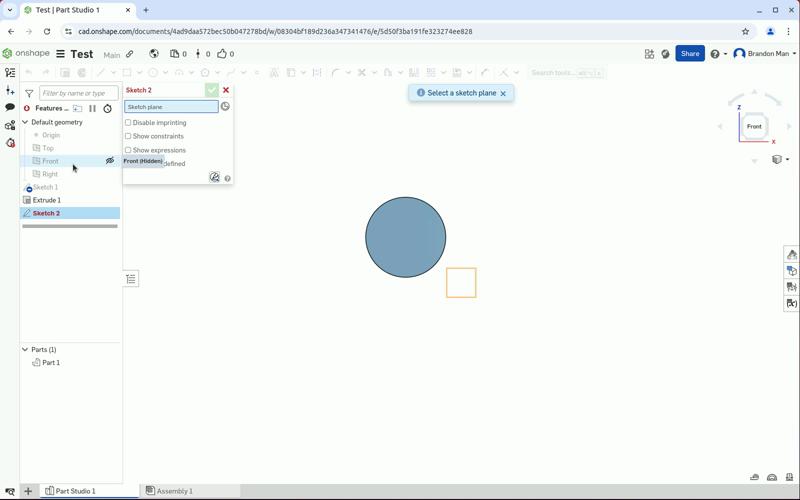
click(73, 163)
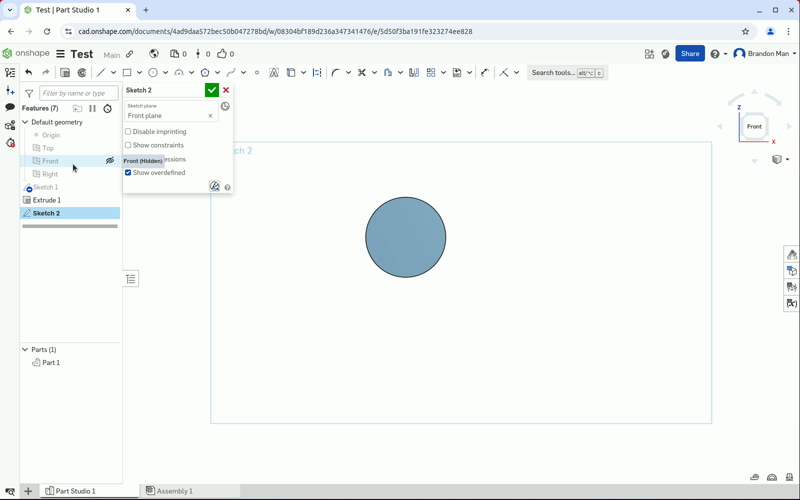
mouse_move(73, 352)
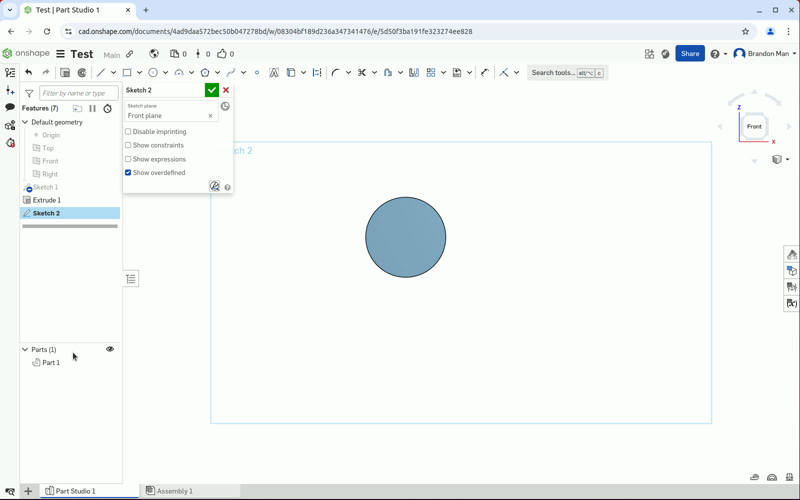
key(y)
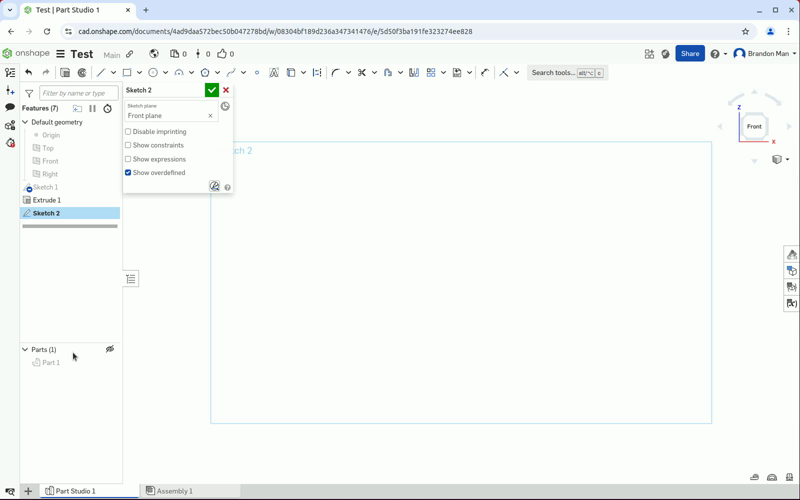
key(c)
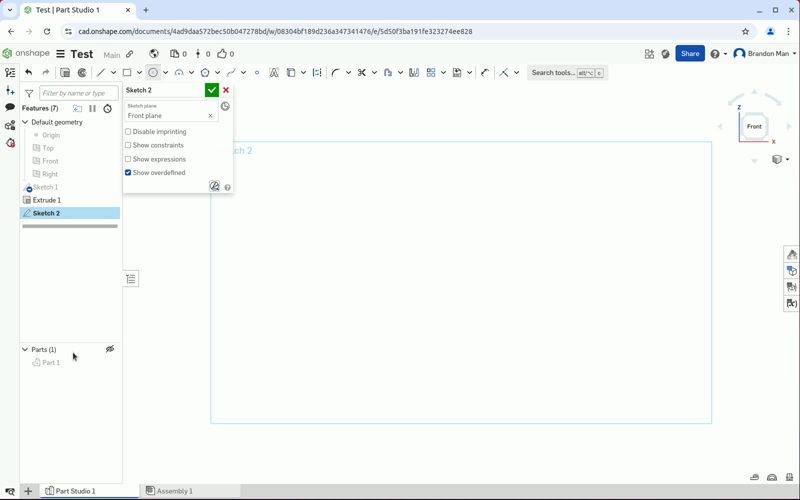
key_down(shift)
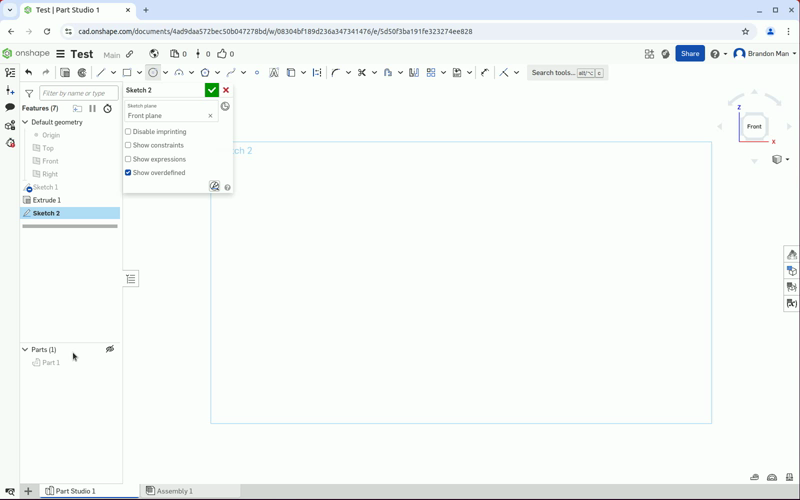
mouse_move(404, 239)
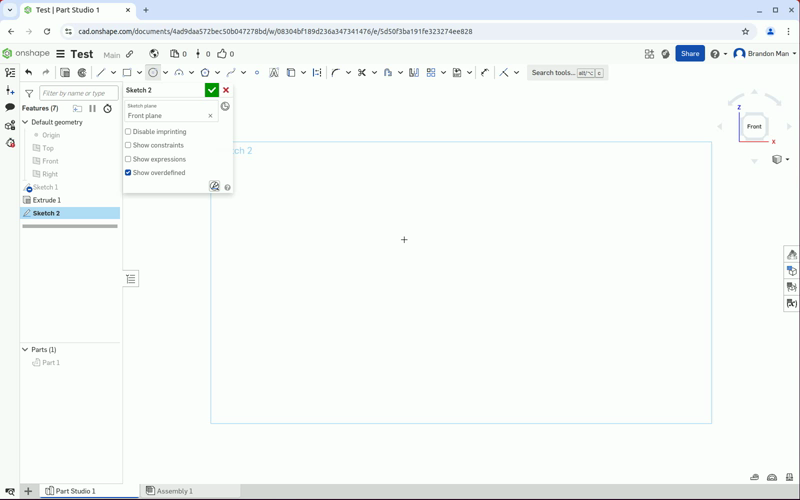
click(404, 239)
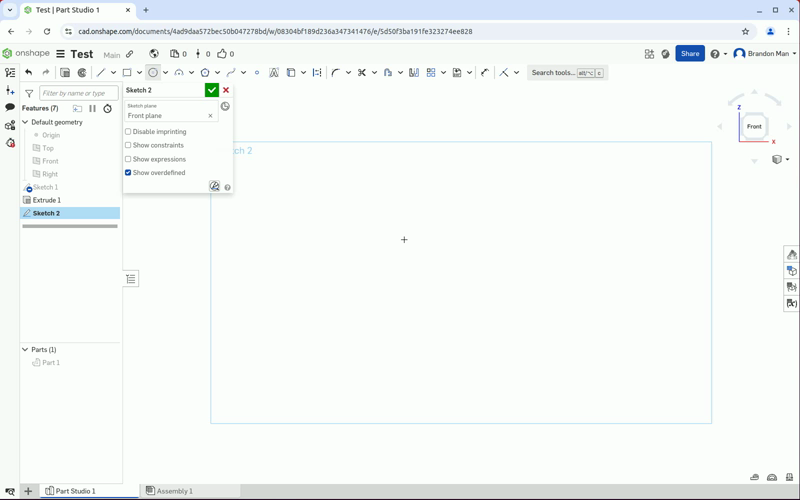
key_up(shift)
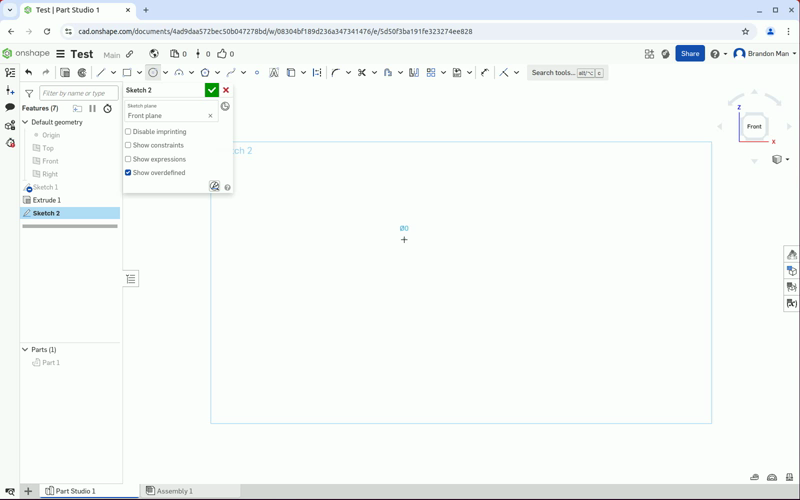
mouse_move(413, 239)
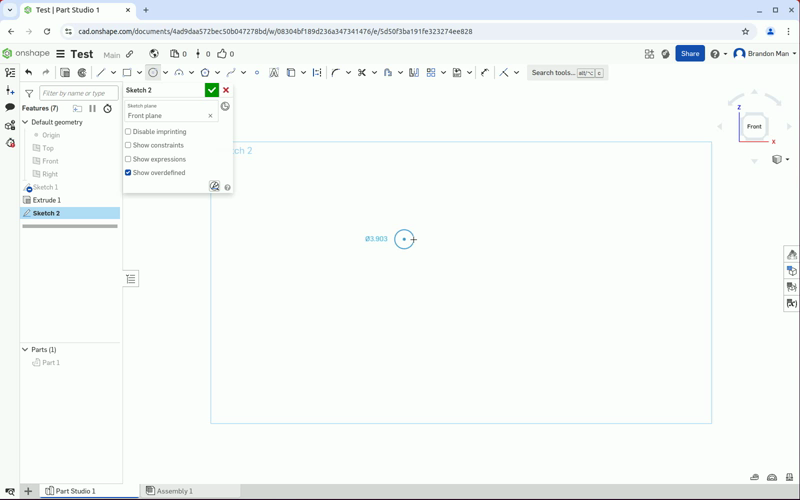
click(413, 239)
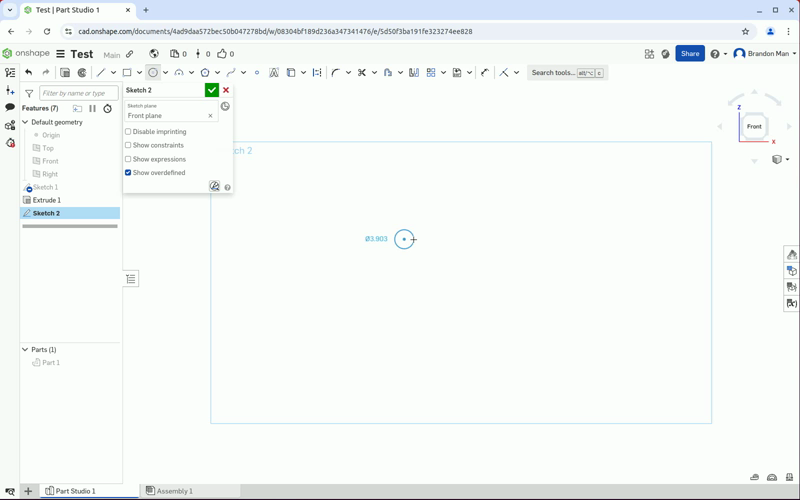
key(esc)
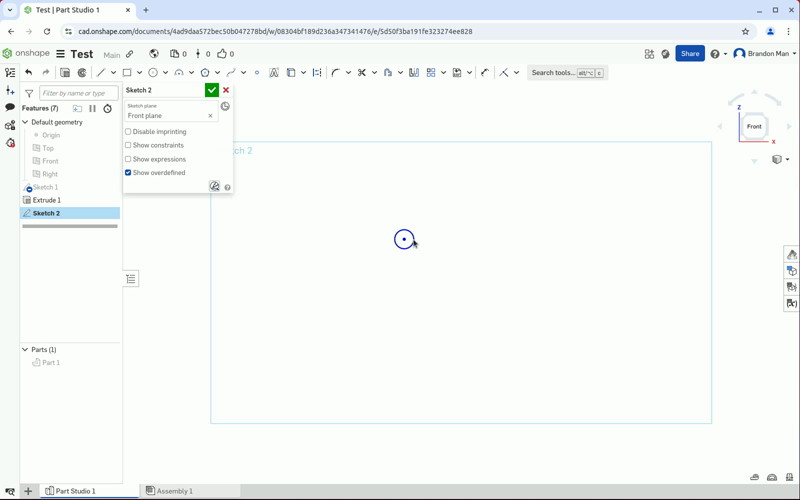
mouse_move(406, 245)
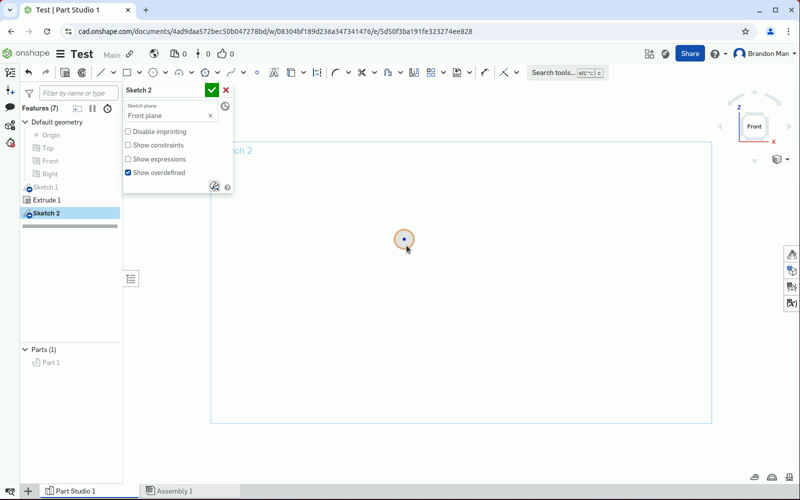
scroll(6)
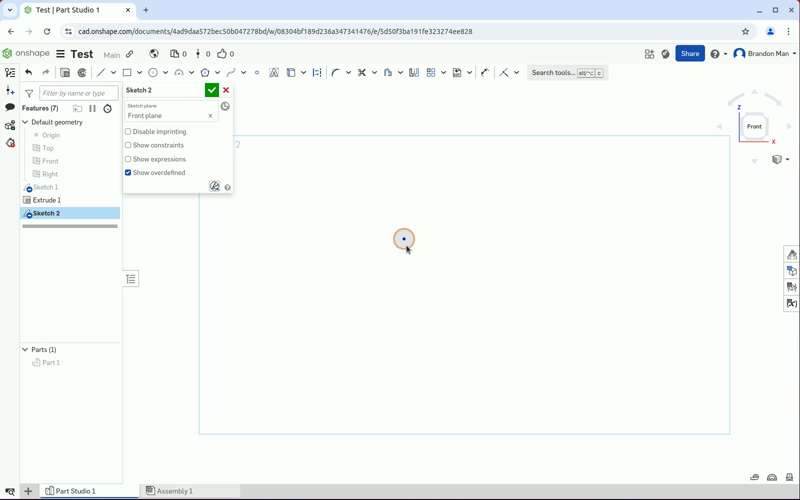
scroll(6)
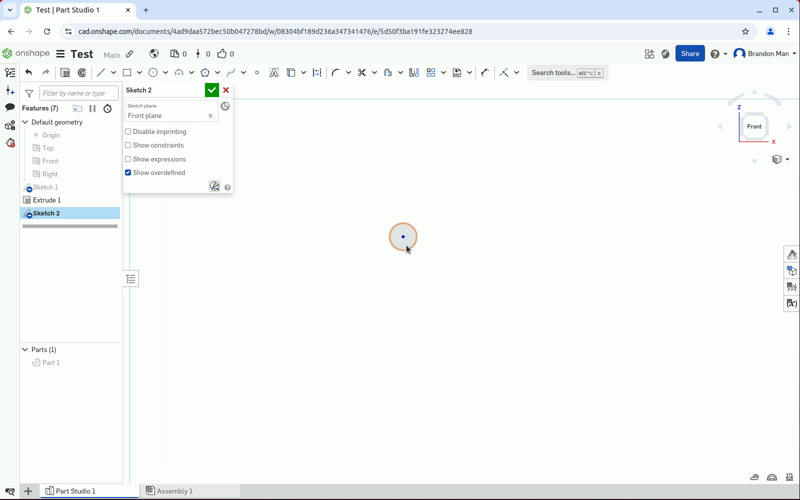
scroll(6)
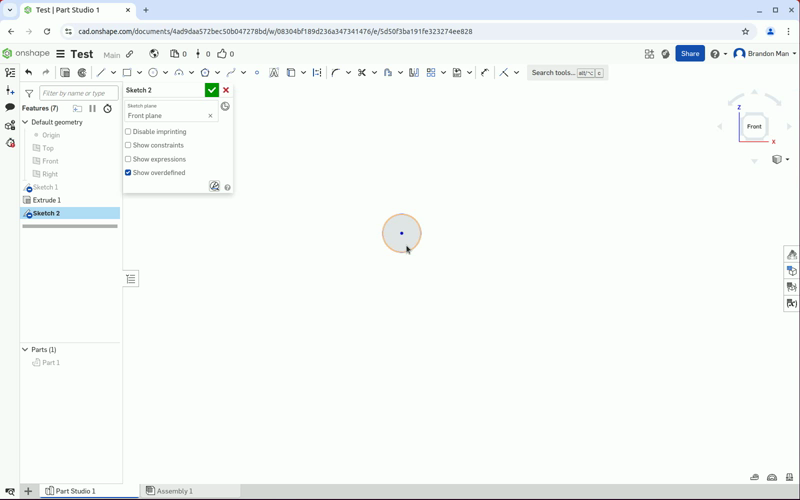
scroll(6)
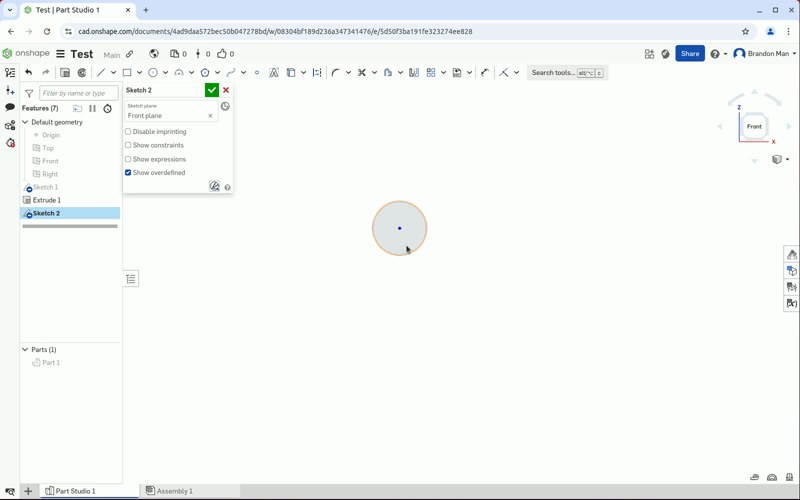
scroll(6)
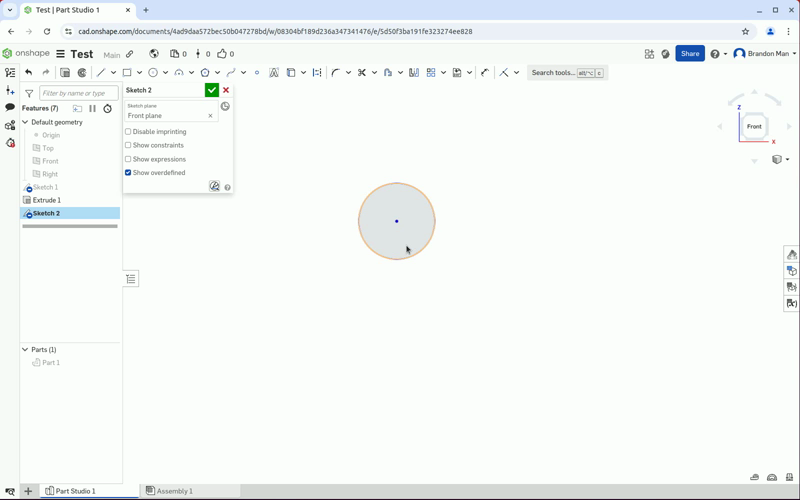
scroll(6)
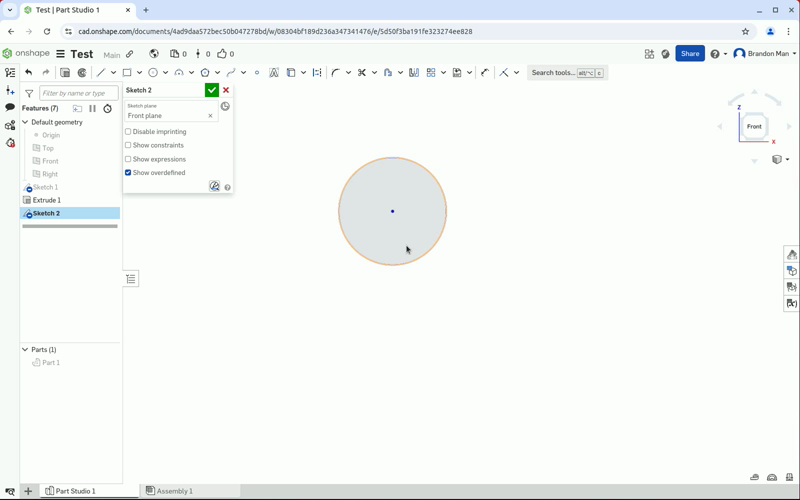
scroll(6)
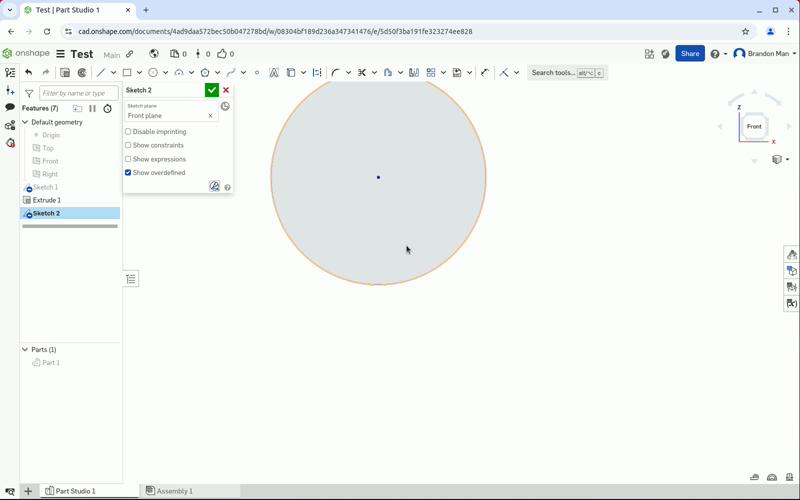
click(406, 245)
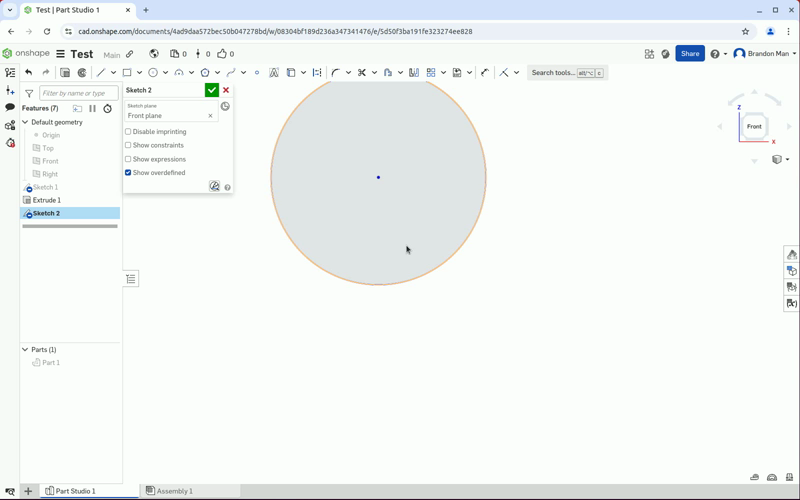
scroll(-6)
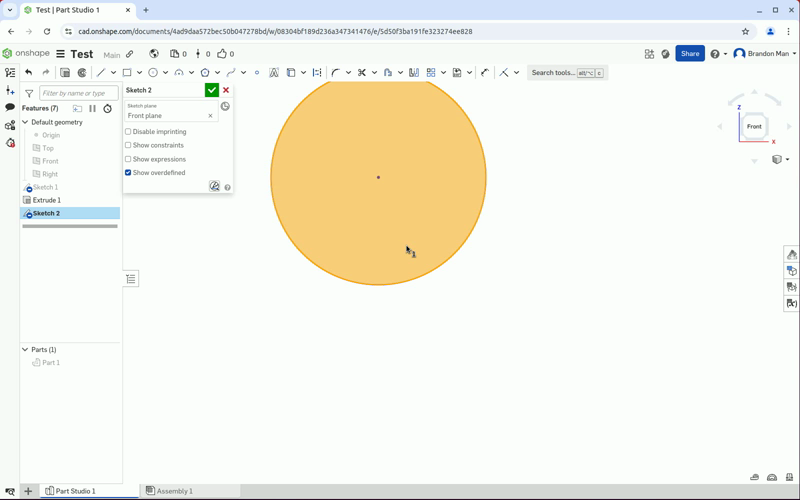
scroll(-6)
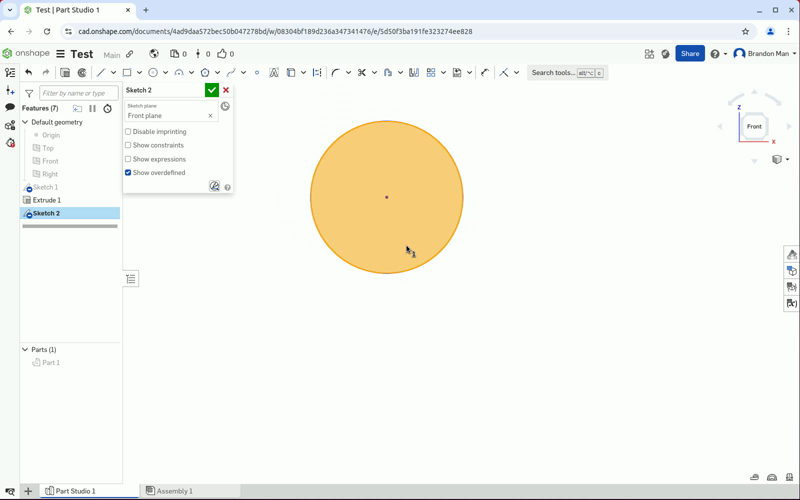
scroll(-6)
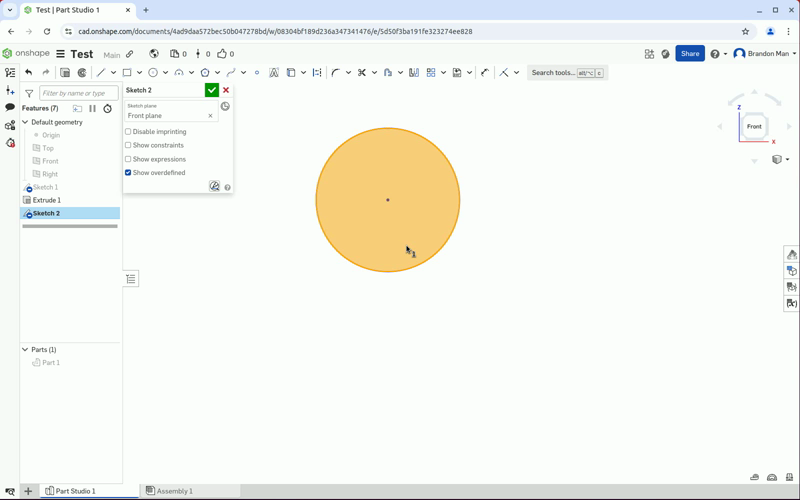
scroll(-6)
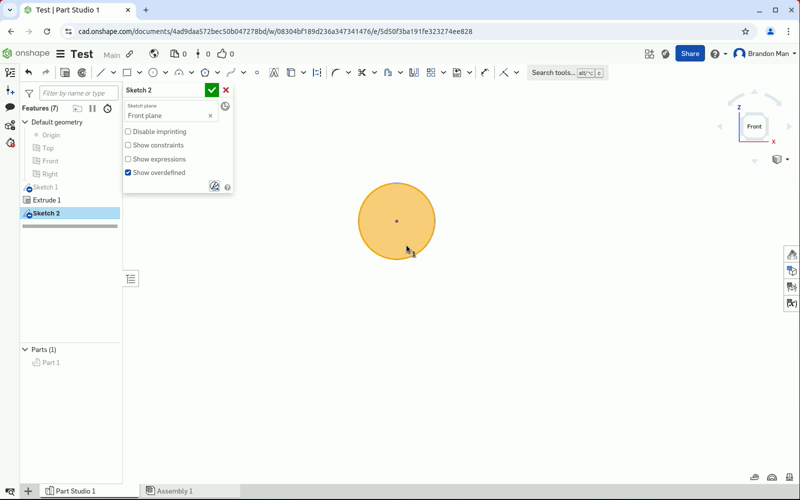
scroll(-6)
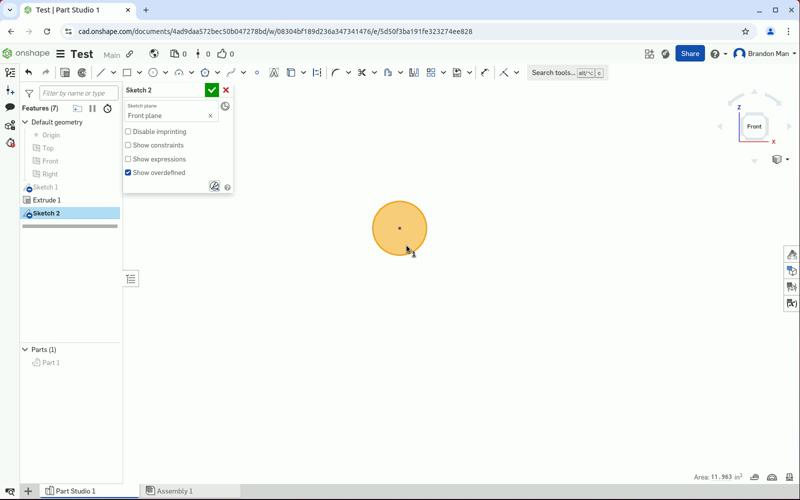
scroll(-6)
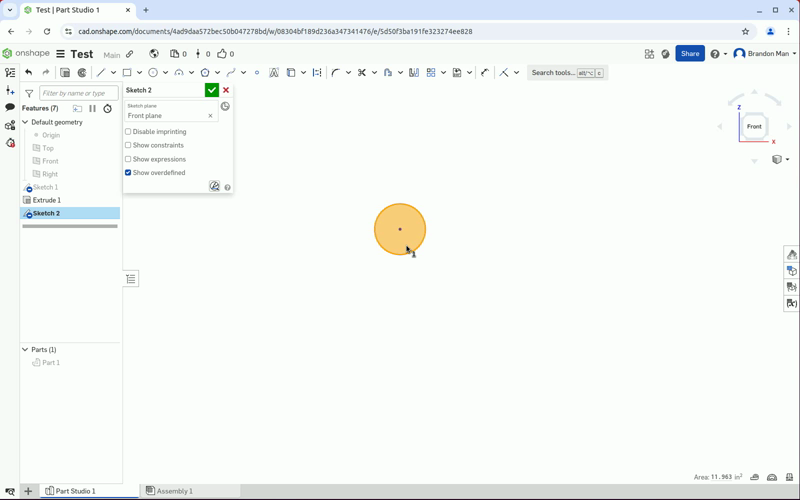
scroll(-6)
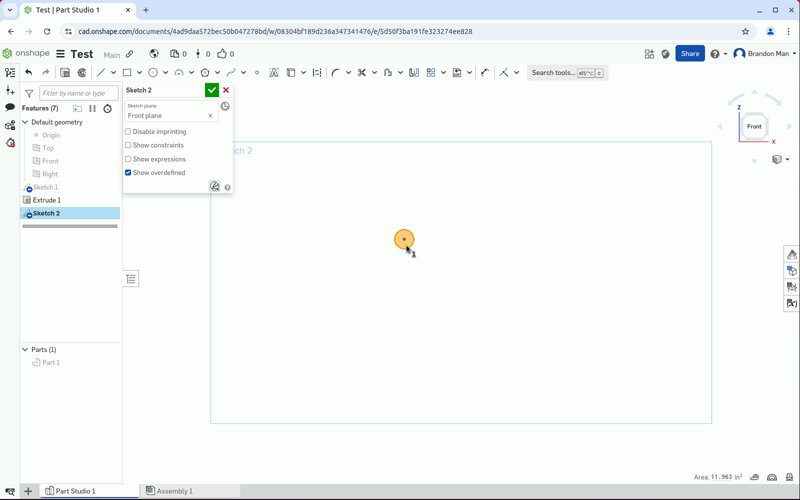
mouse_move(73, 352)
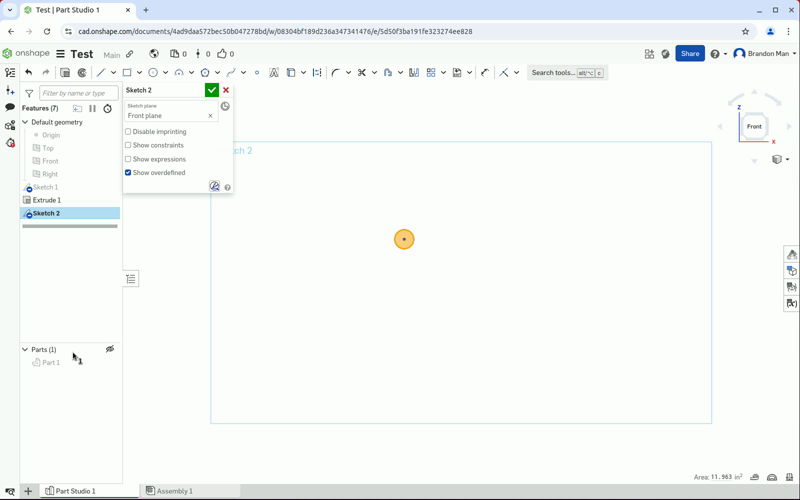
key(shift+y)
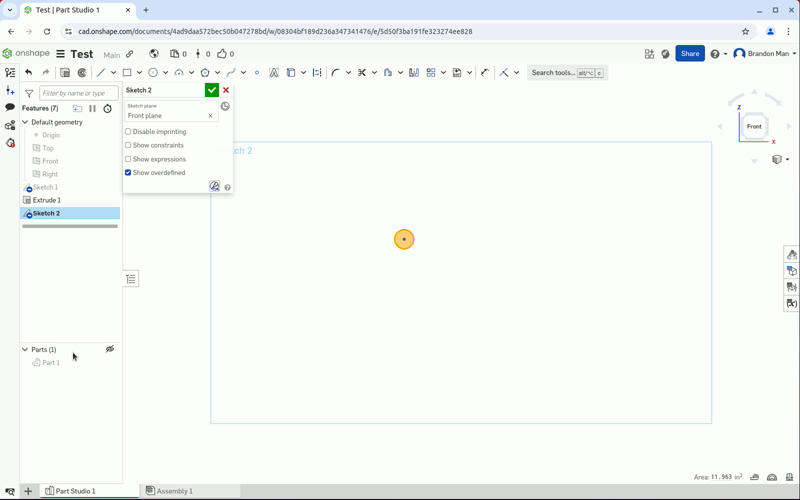
key(shift+e)
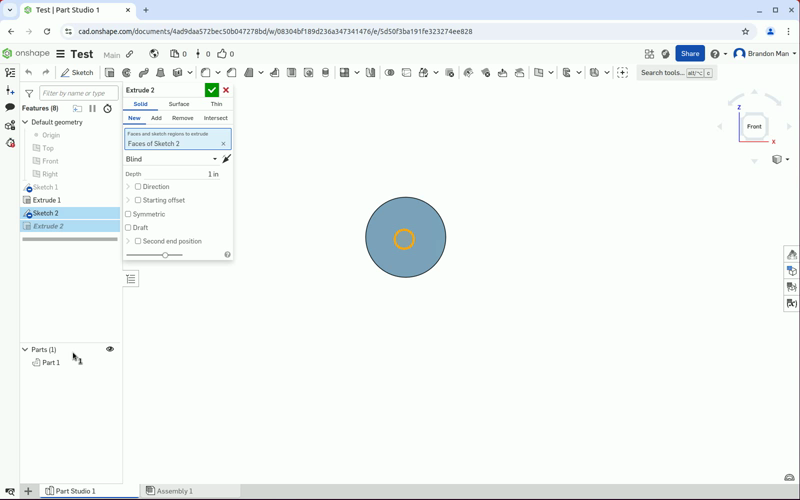
mouse_move(143, 106)
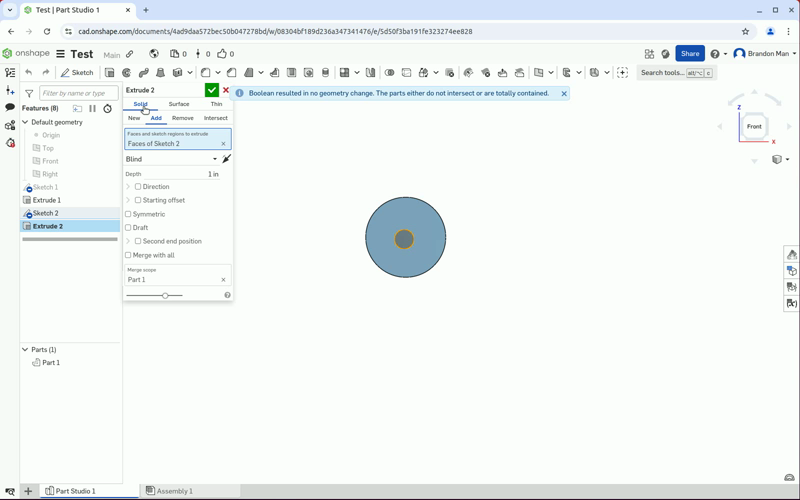
click(143, 106)
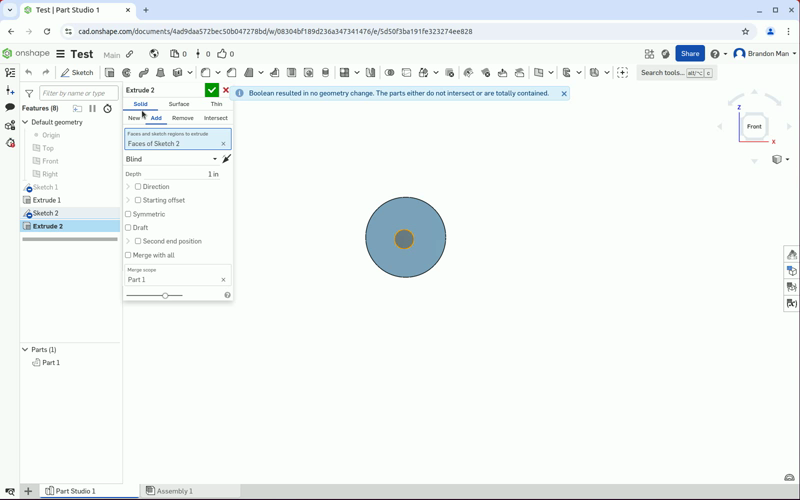
mouse_move(137, 120)
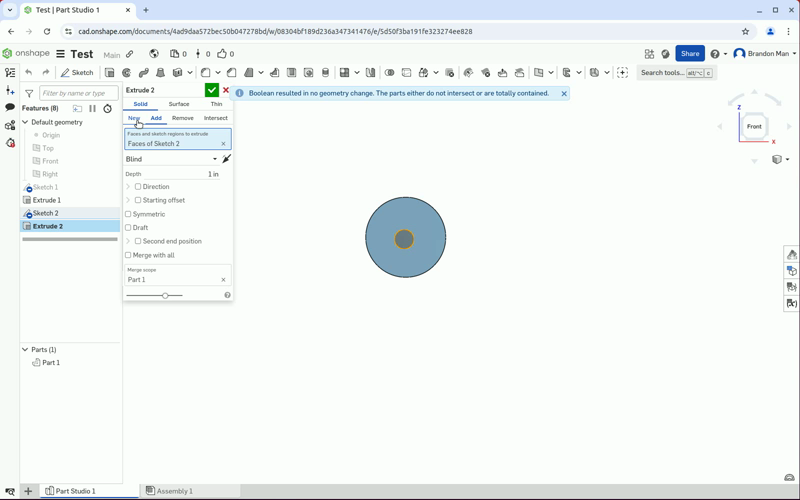
click(137, 120)
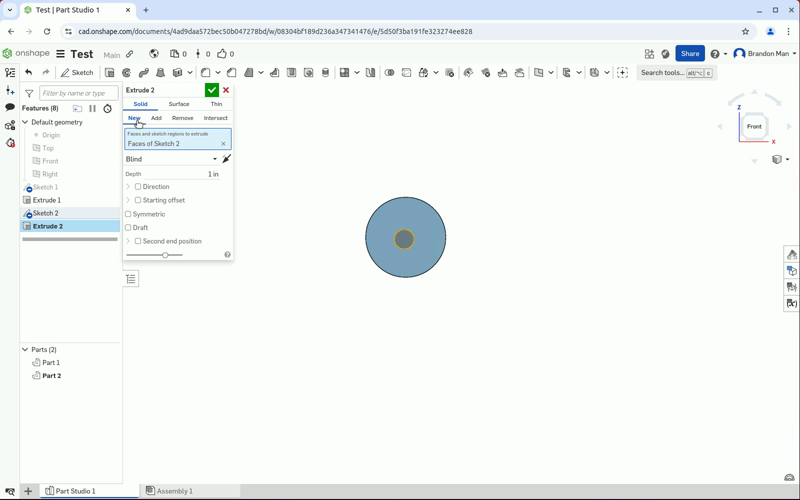
key(tab, 4)
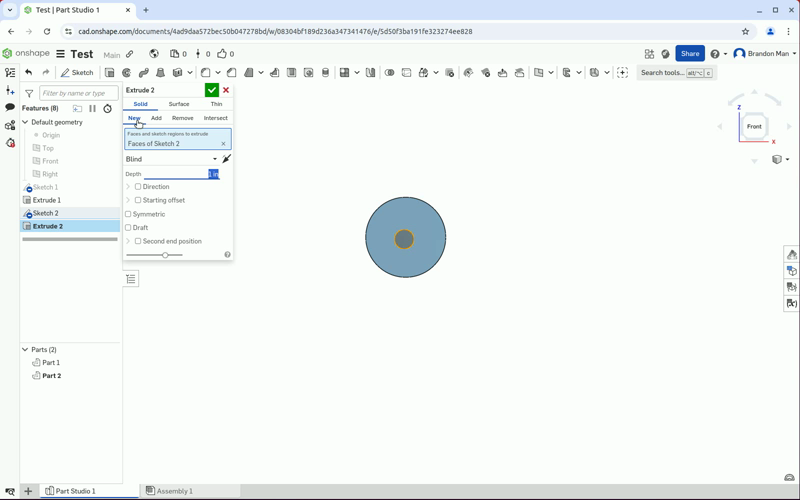
text(-5.536)
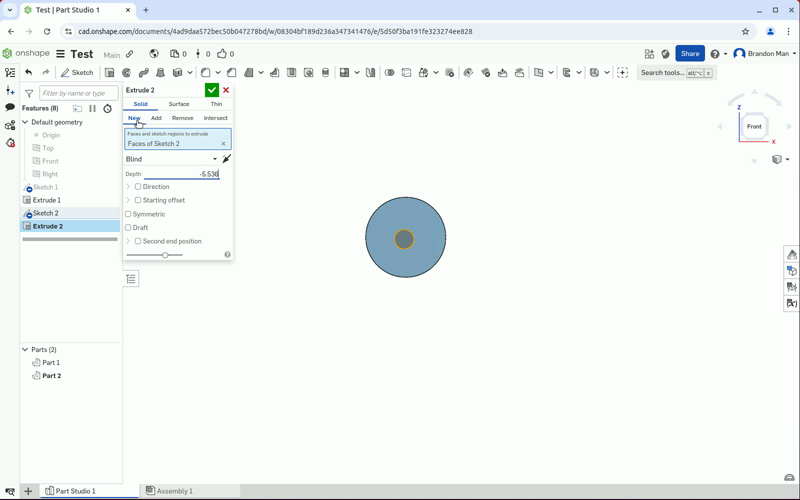
key(enter)
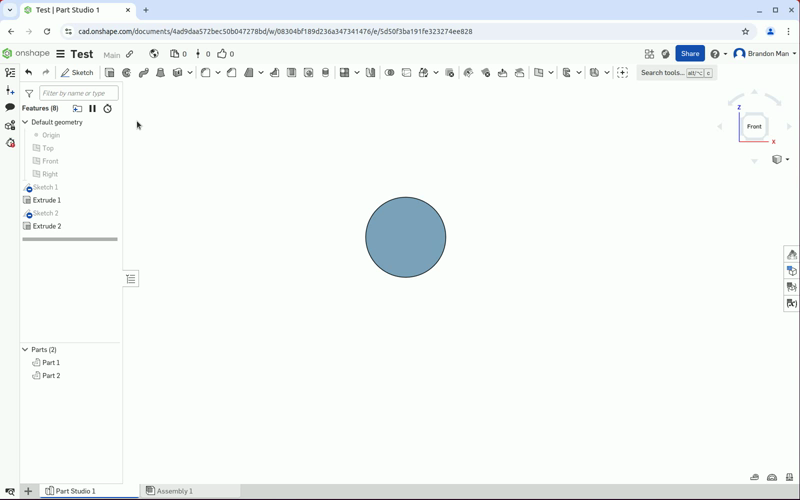
key(shift+h)
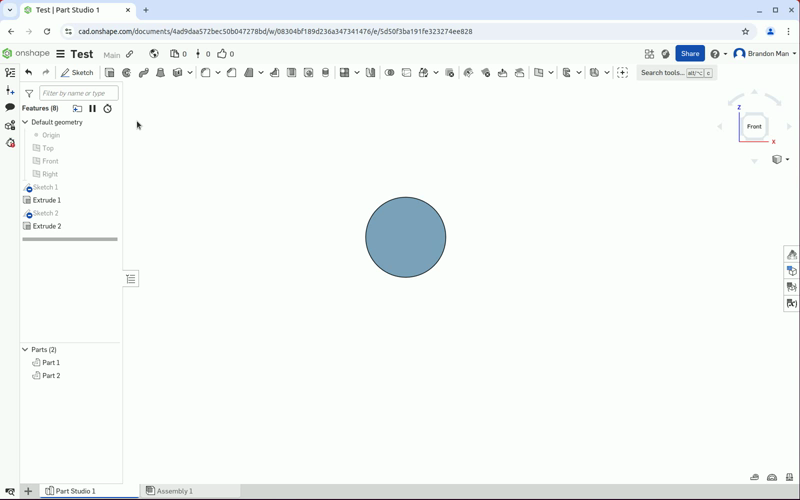
key(shift+h)
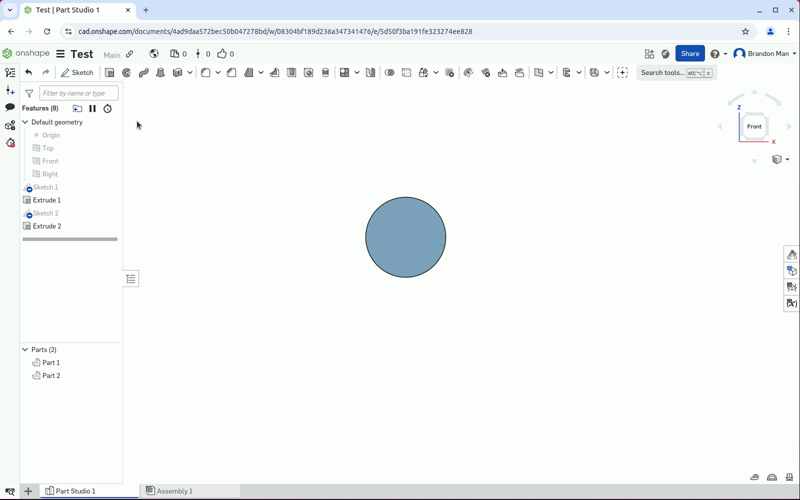
mouse_move(73, 189)
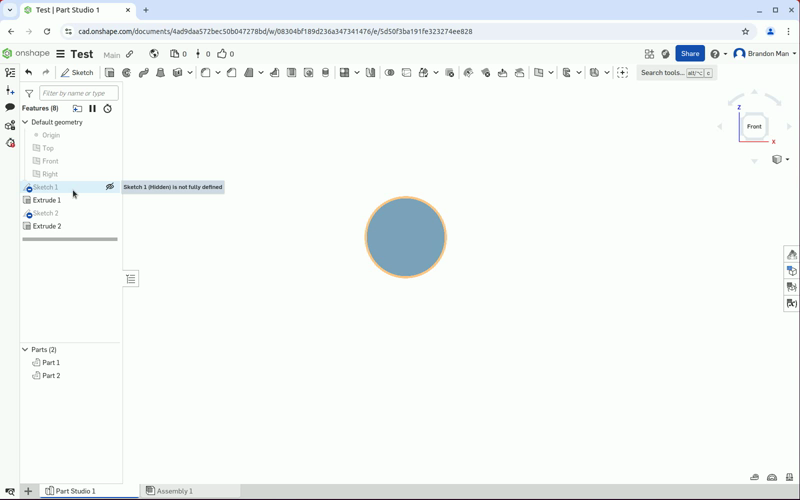
click(73, 189)
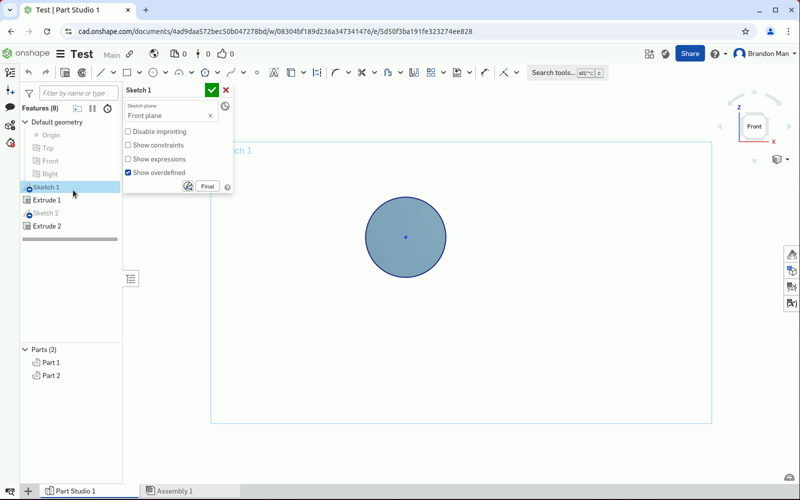
mouse_move(229, 92)
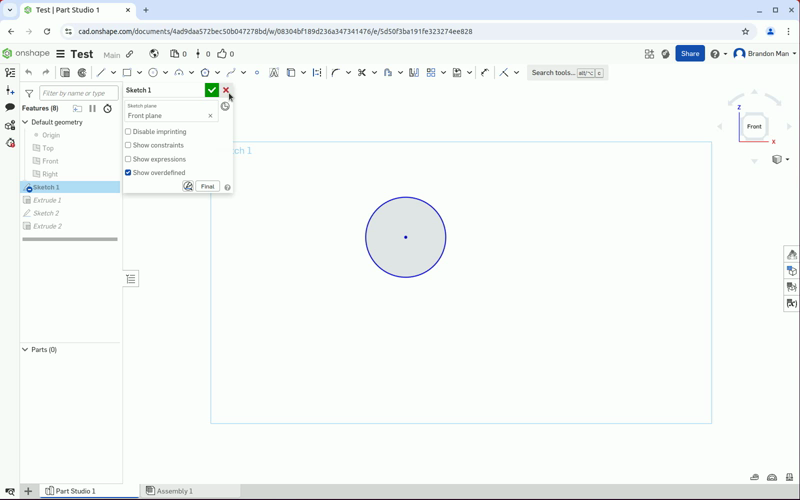
click(229, 92)
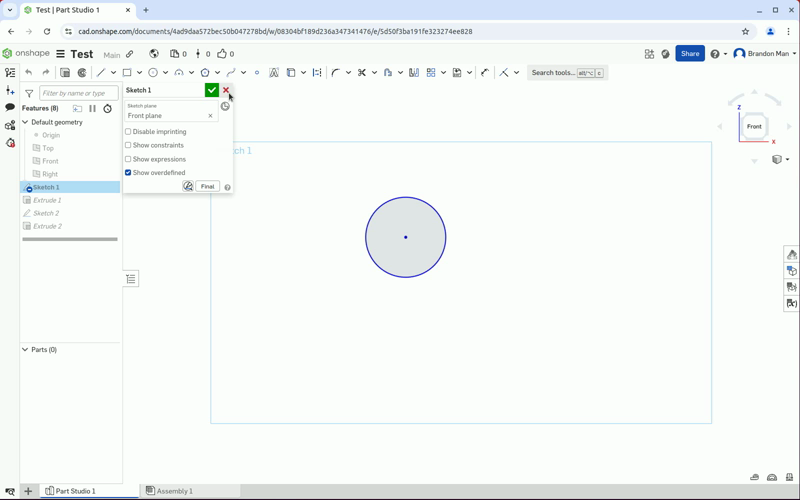
key(shift+s)
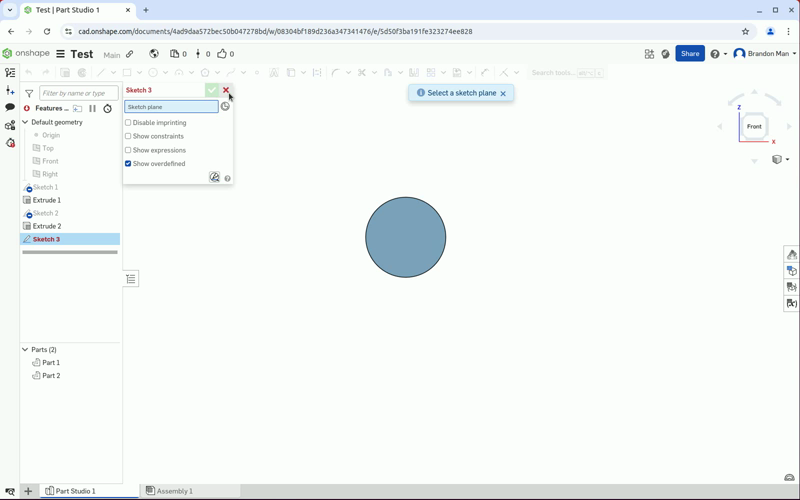
mouse_move(73, 163)
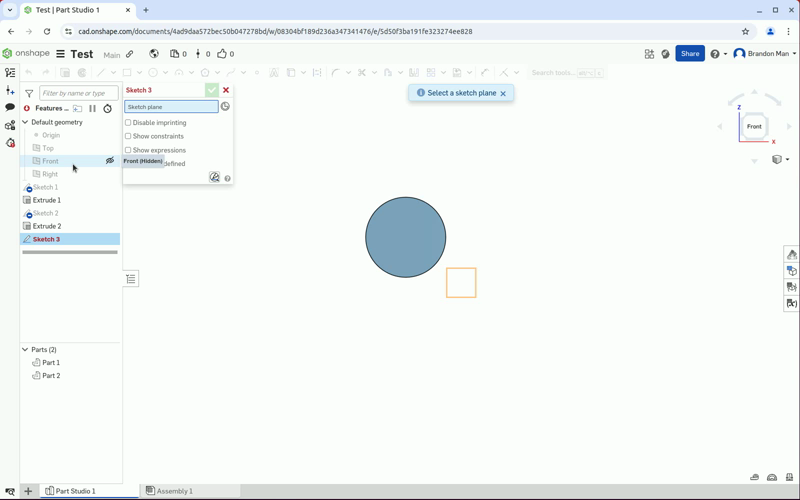
click(73, 163)
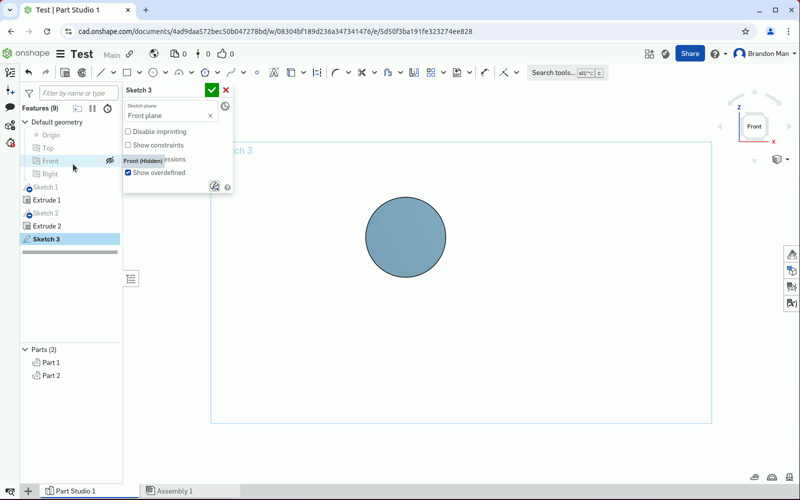
mouse_move(73, 352)
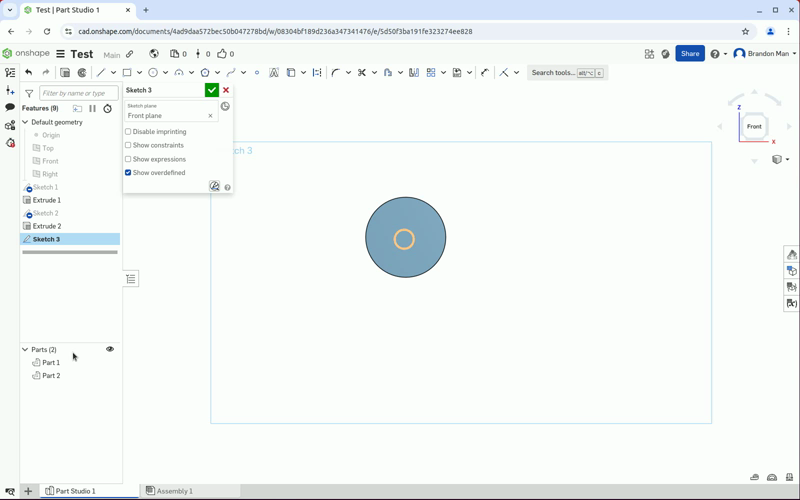
key(y)
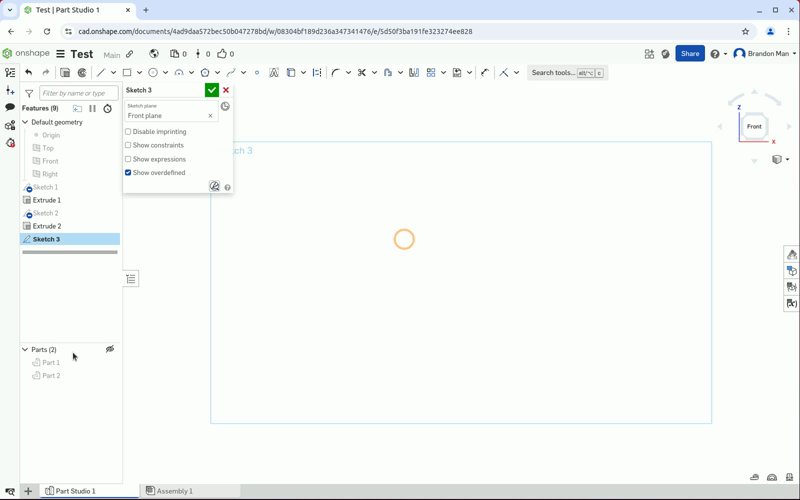
key(c)
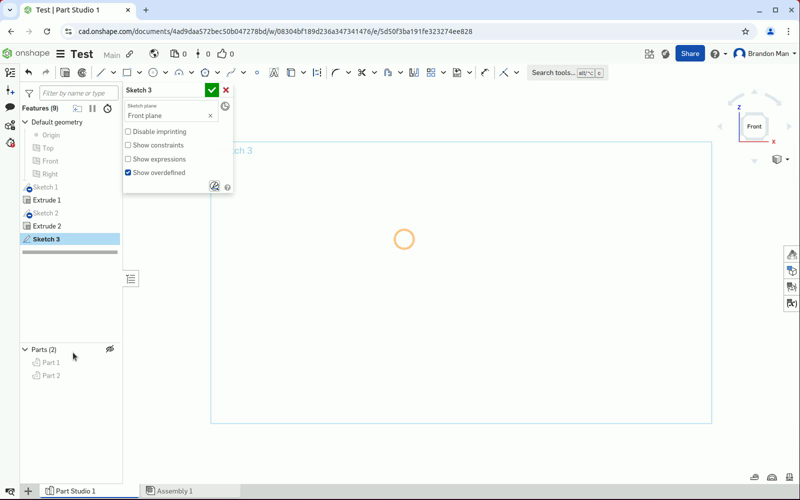
key_down(shift)
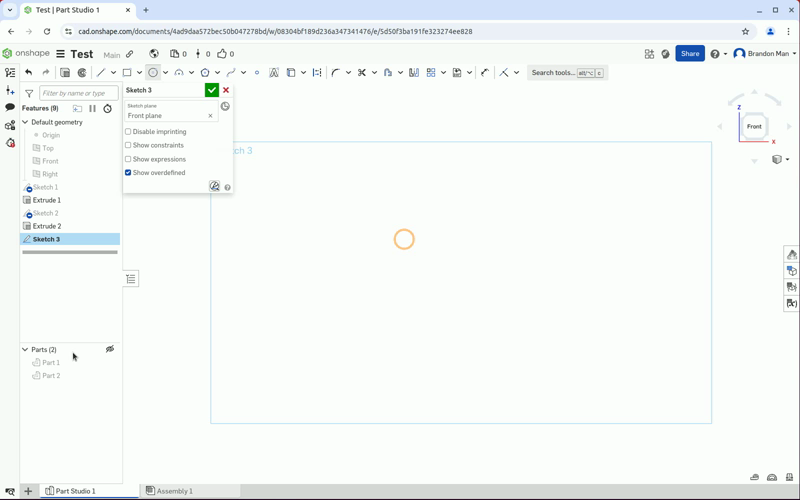
mouse_move(471, 355)
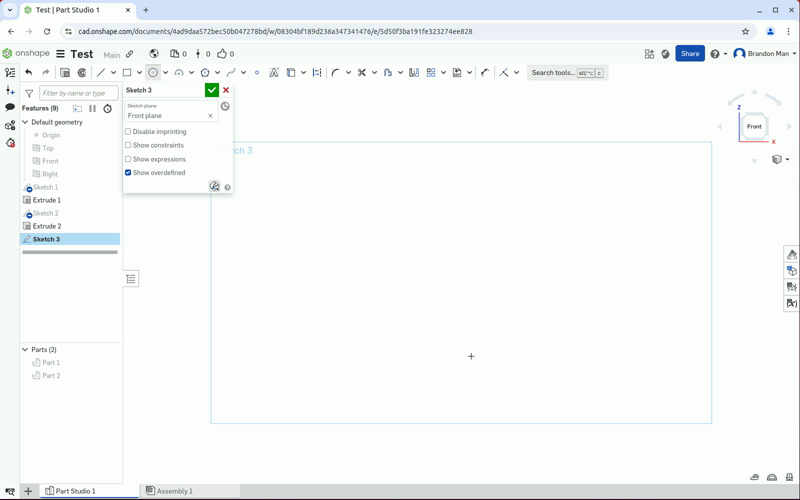
click(471, 355)
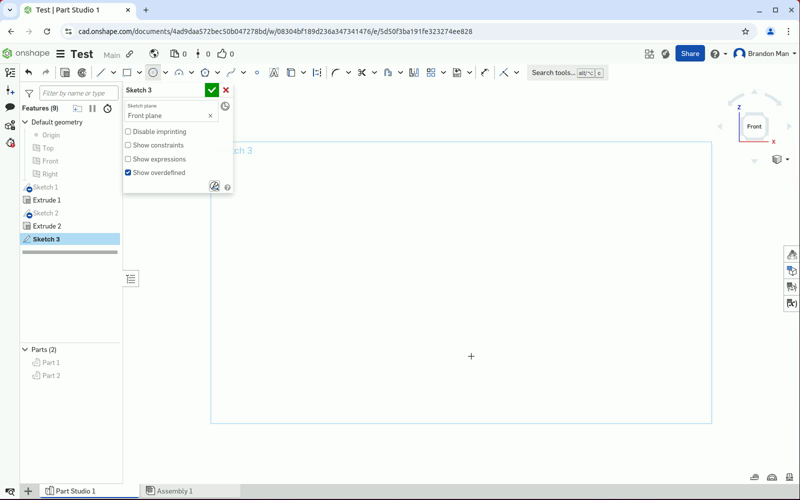
key_up(shift)
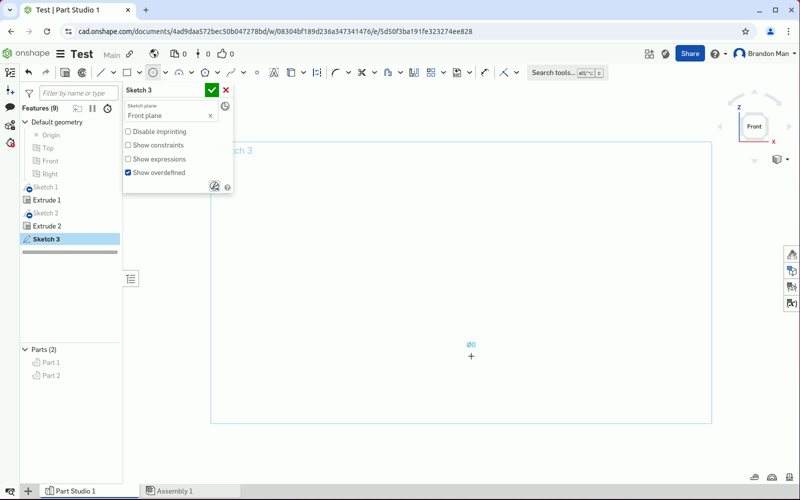
mouse_move(511, 355)
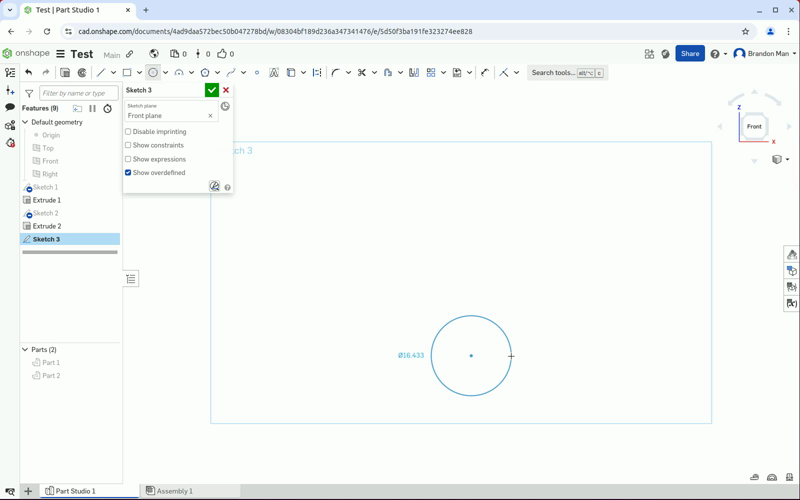
click(511, 355)
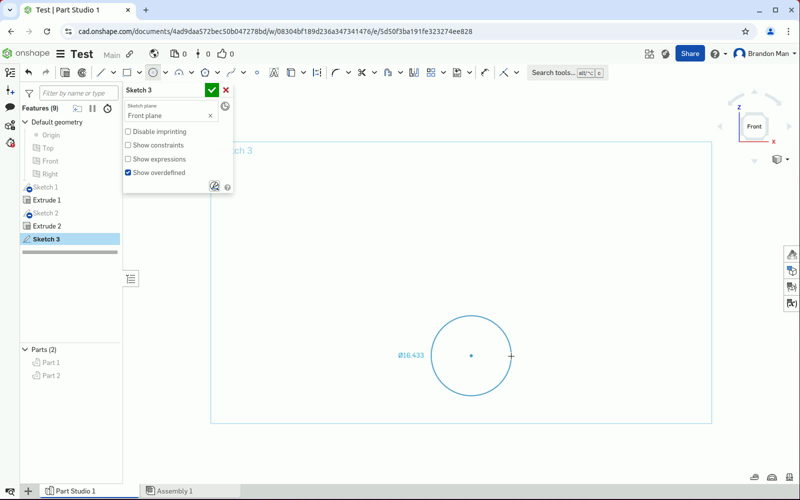
key(esc)
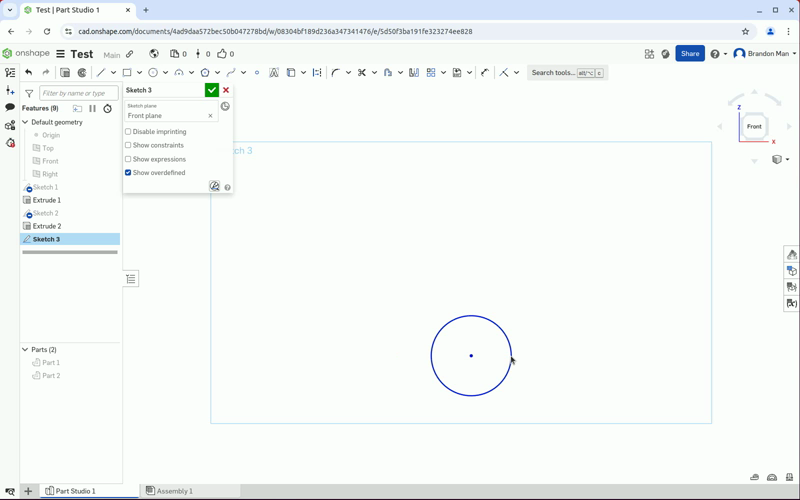
key(c)
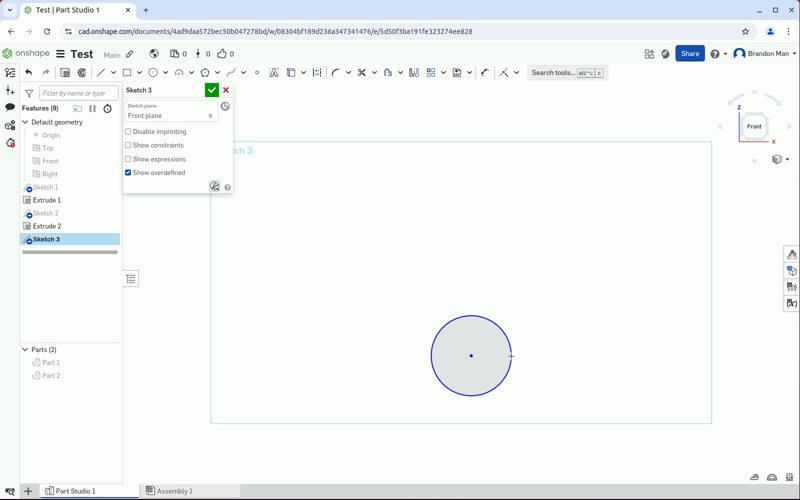
key_down(shift)
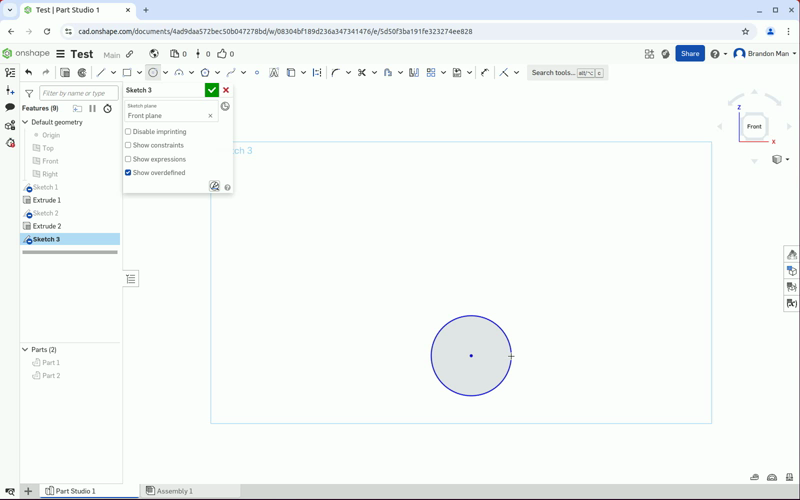
mouse_move(471, 355)
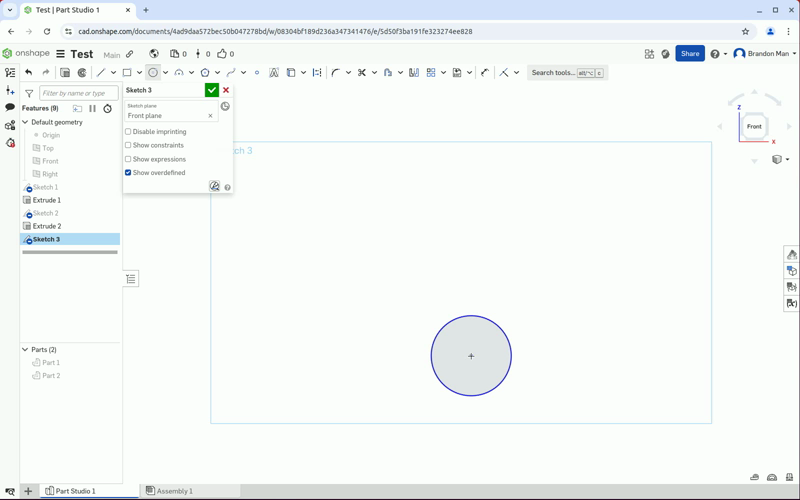
click(471, 355)
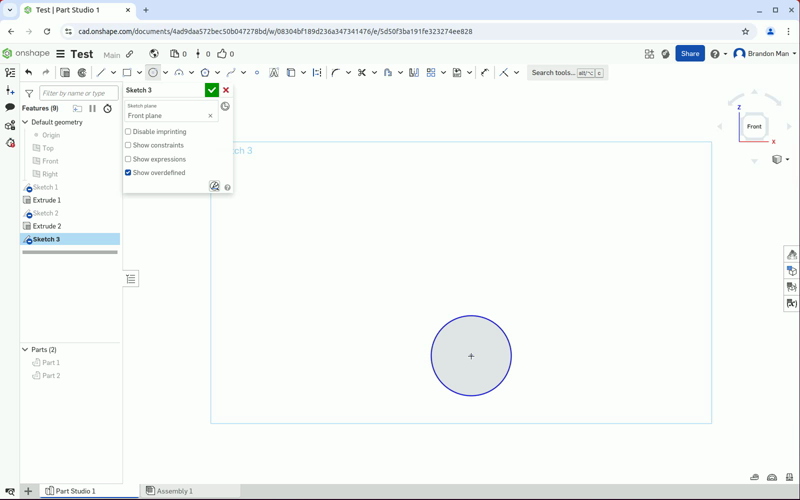
key_up(shift)
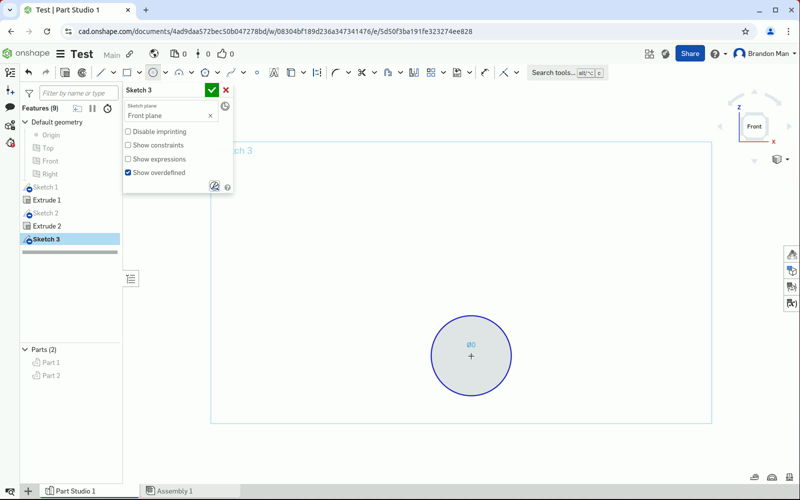
mouse_move(480, 355)
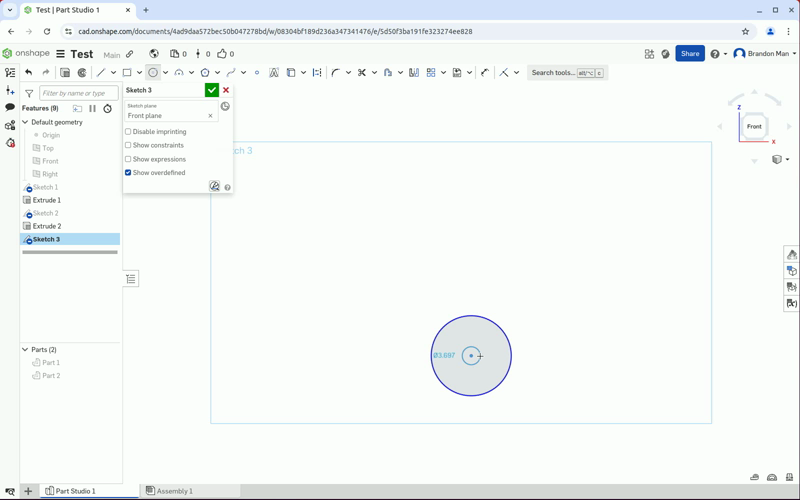
click(480, 355)
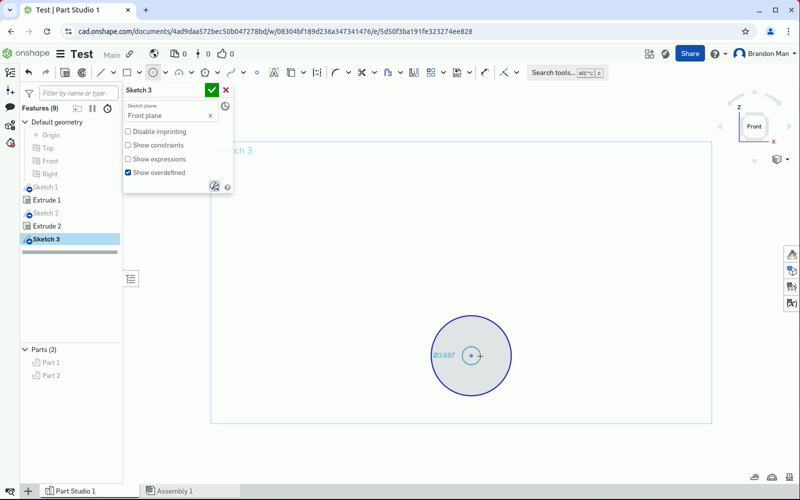
key(esc)
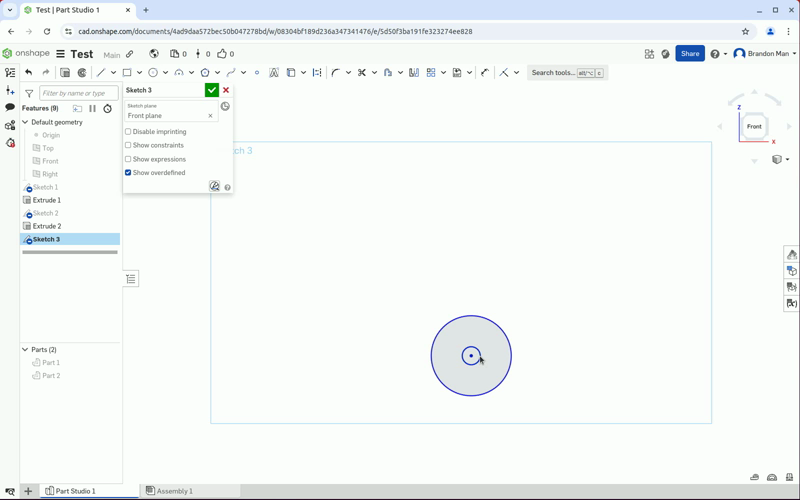
mouse_move(502, 347)
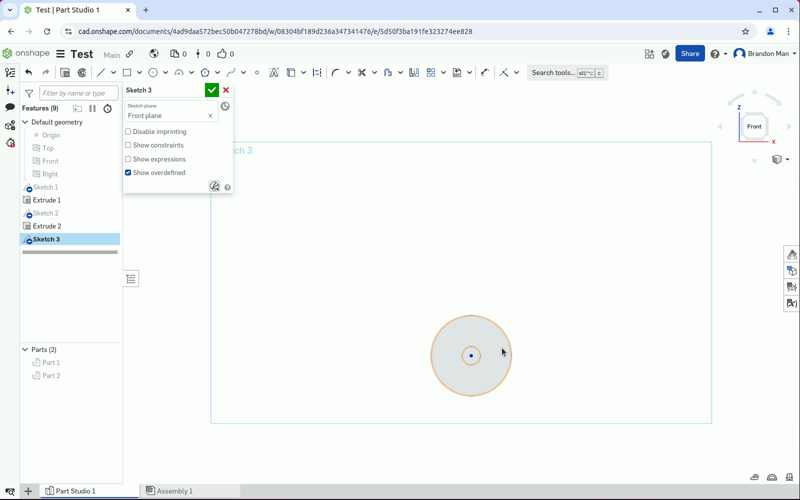
click(502, 347)
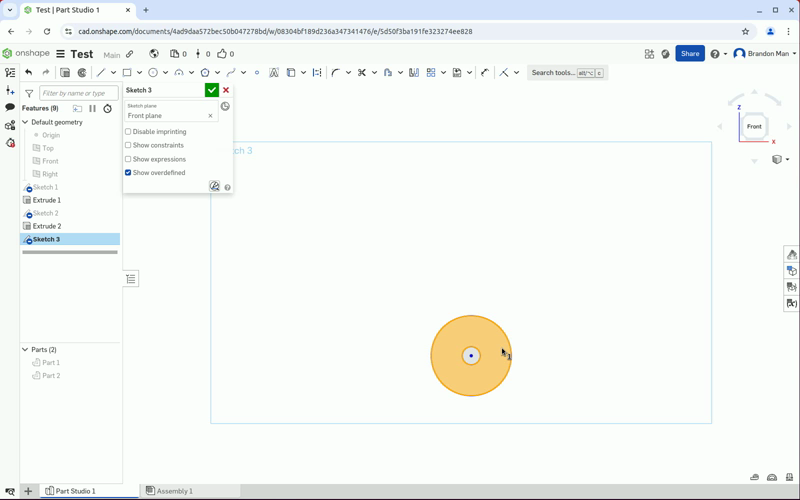
mouse_move(73, 352)
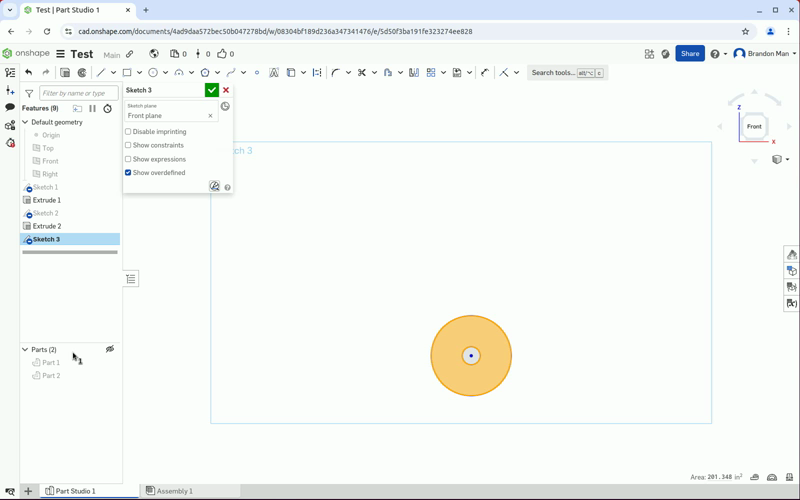
key(shift+y)
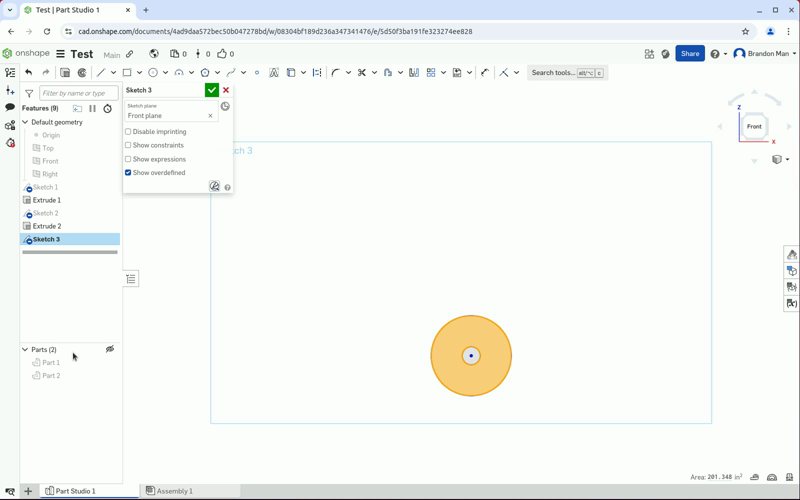
key(shift+e)
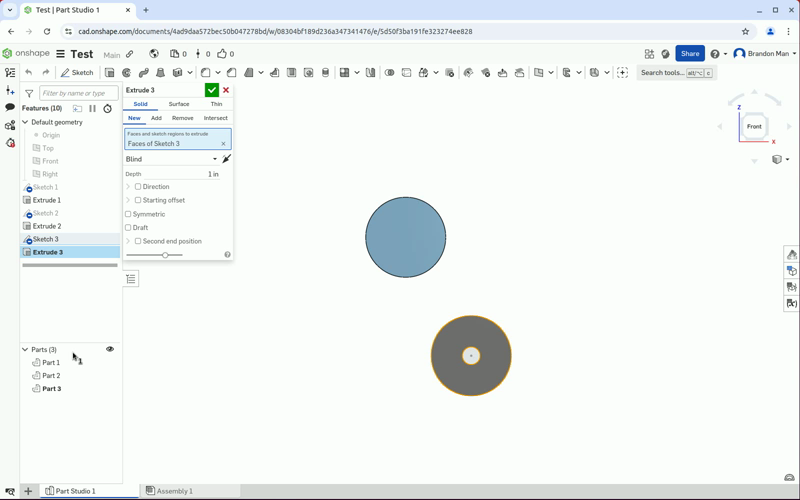
mouse_move(143, 106)
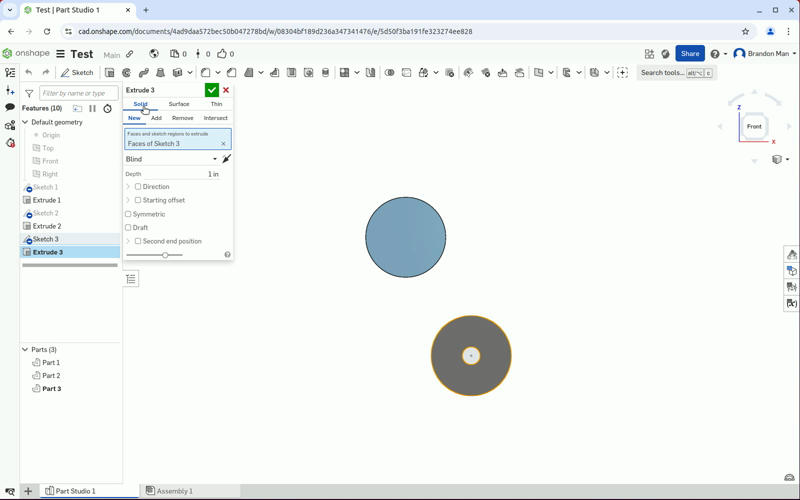
click(143, 106)
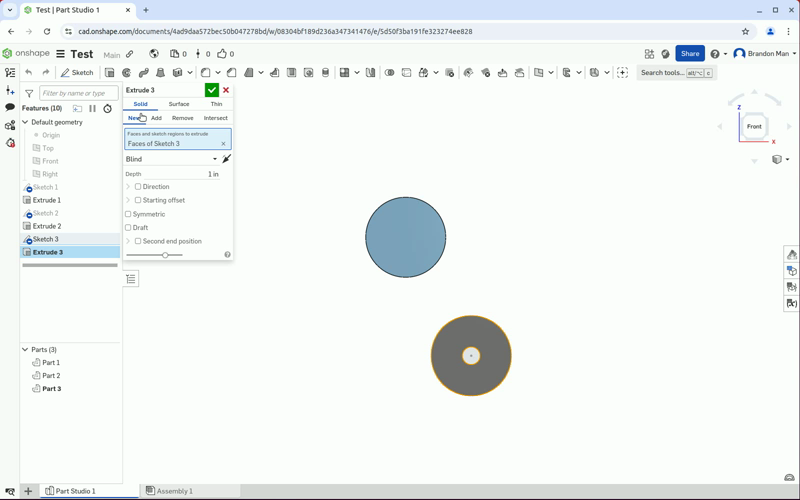
mouse_move(137, 120)
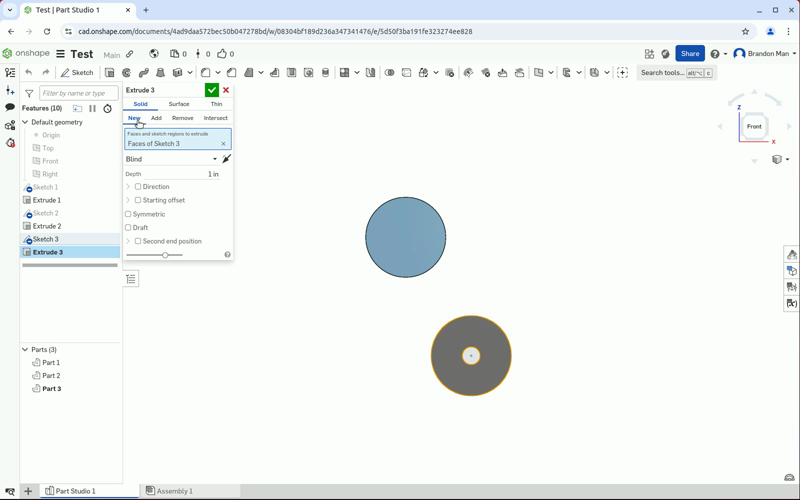
click(137, 120)
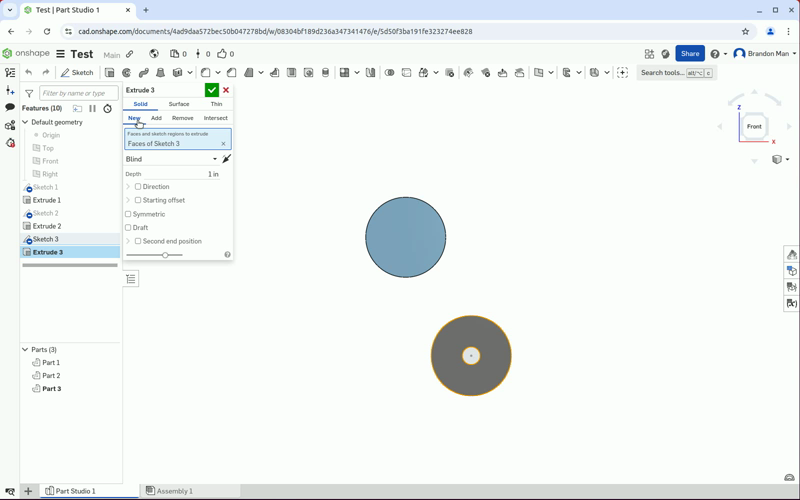
key(tab, 4)
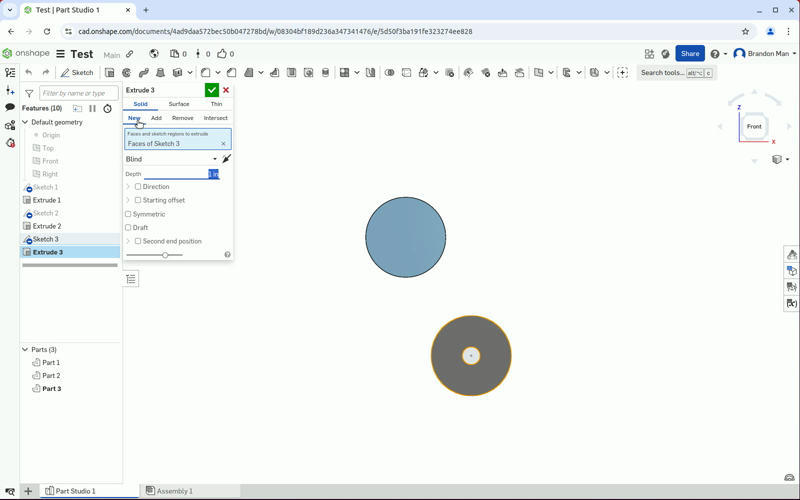
text(4.574)
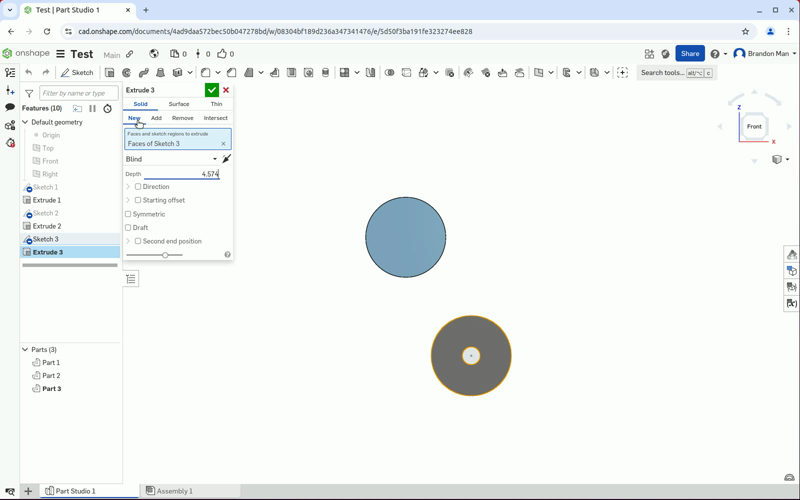
key(enter)
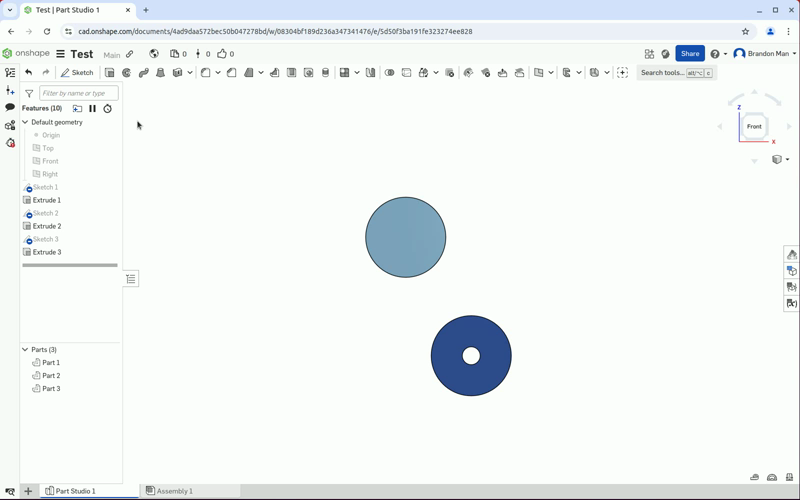
key(shift+h)
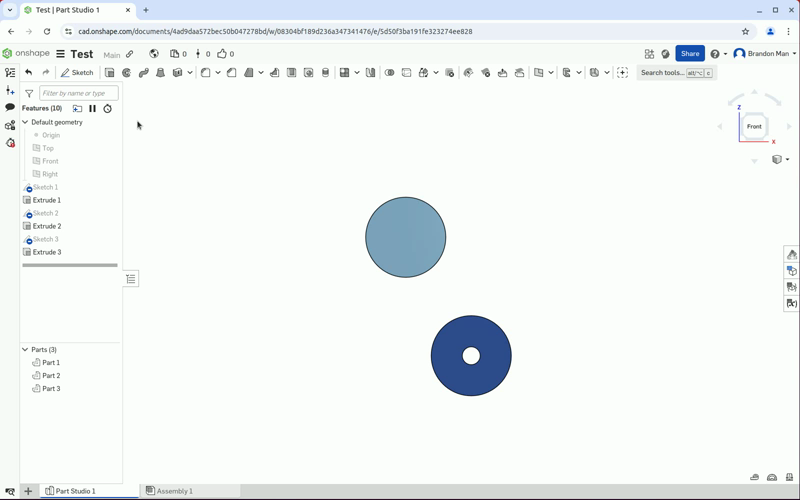
key(shift+h)
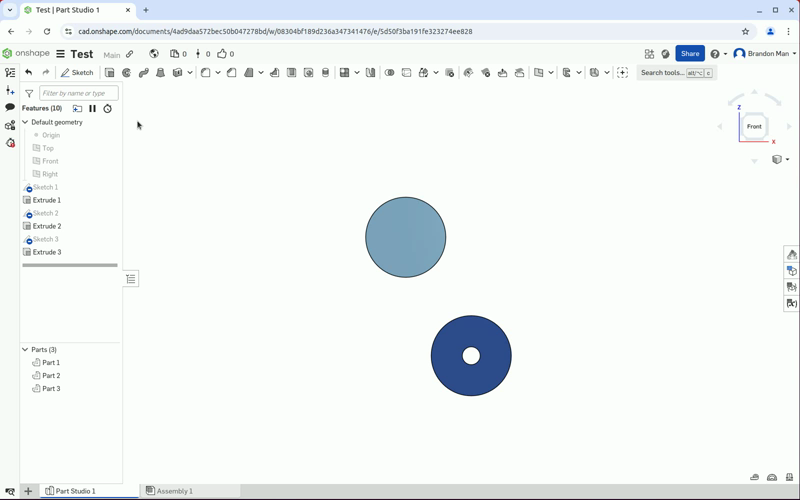
mouse_move(73, 189)
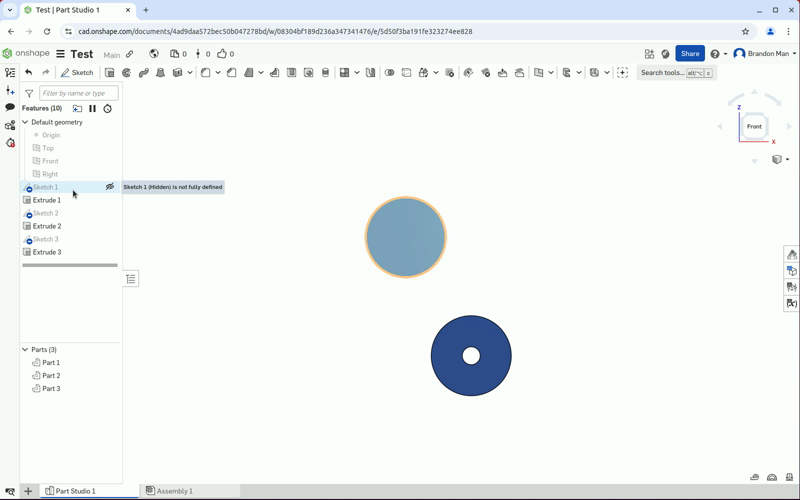
click(73, 189)
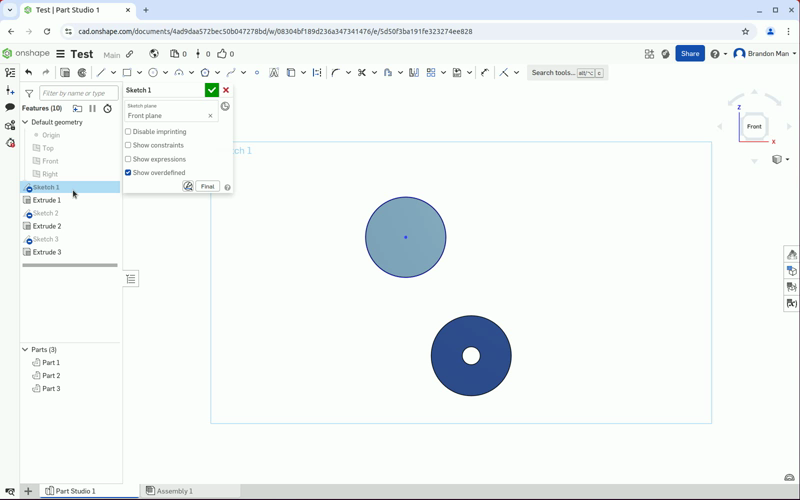
mouse_move(229, 92)
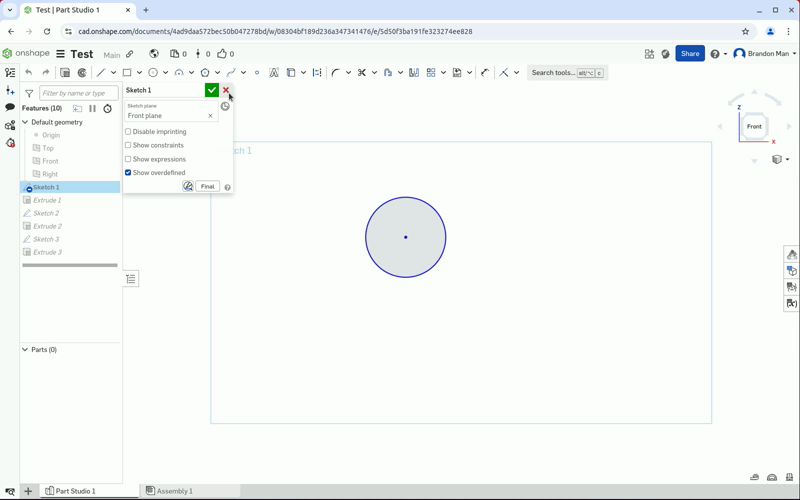
click(229, 92)
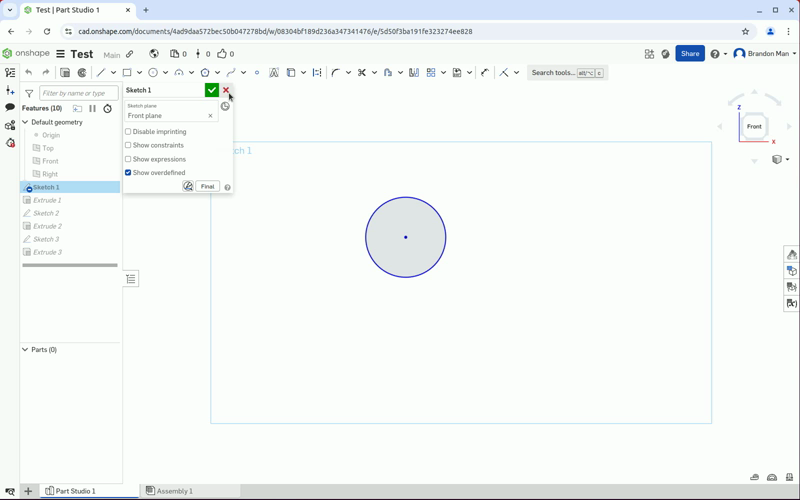
key(shift+s)
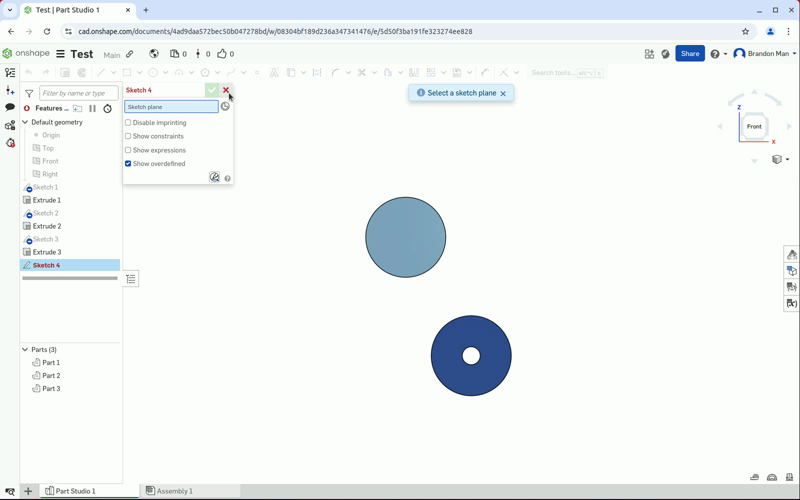
mouse_move(73, 163)
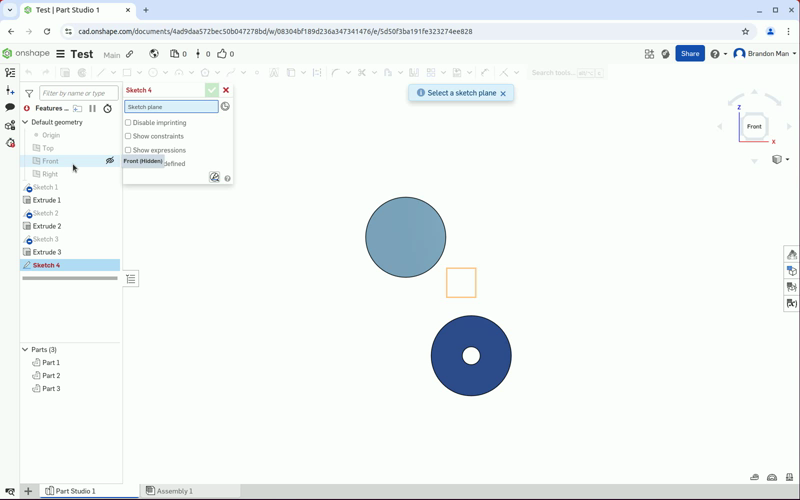
click(73, 163)
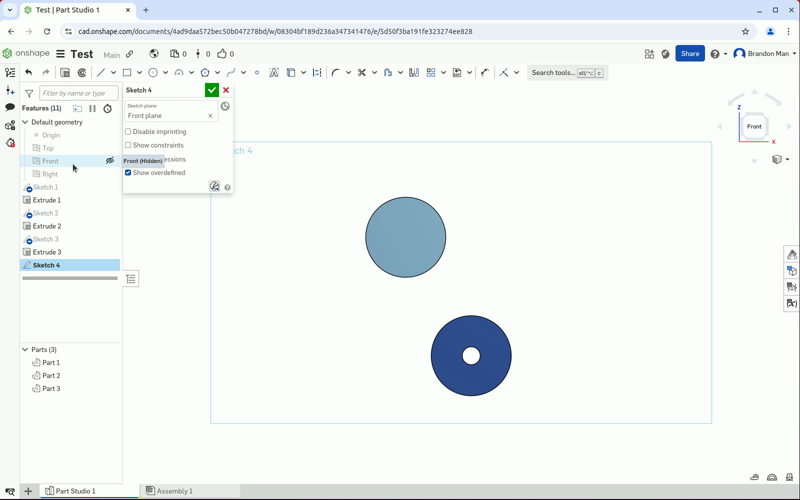
mouse_move(73, 352)
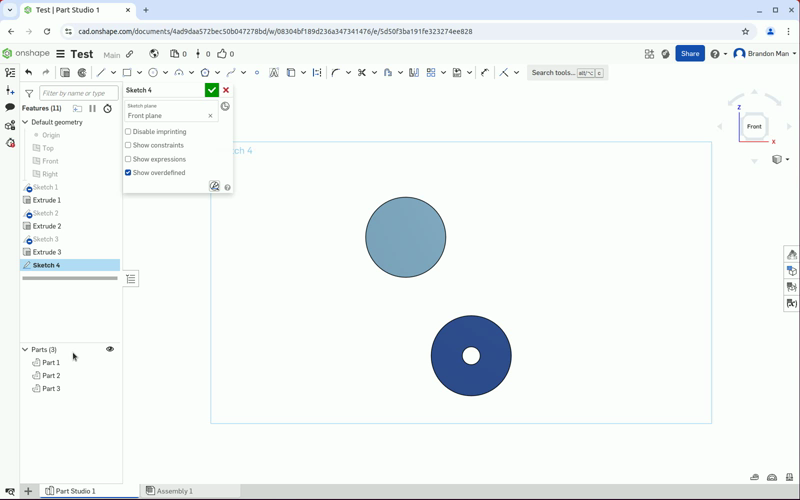
key(y)
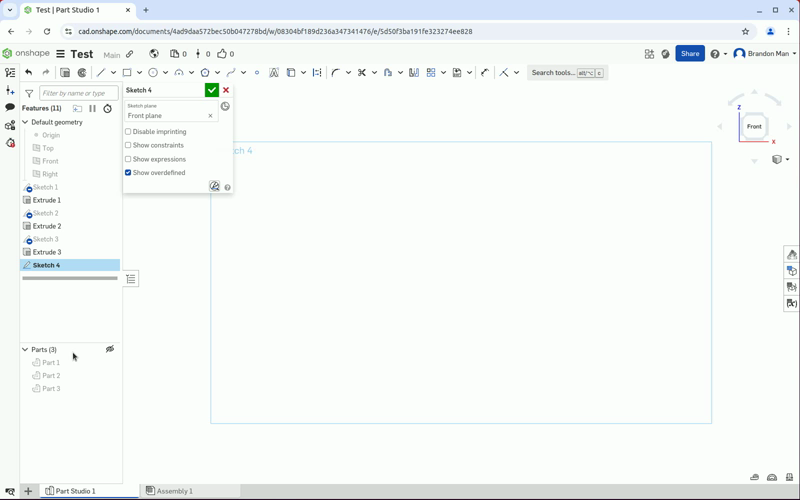
key(c)
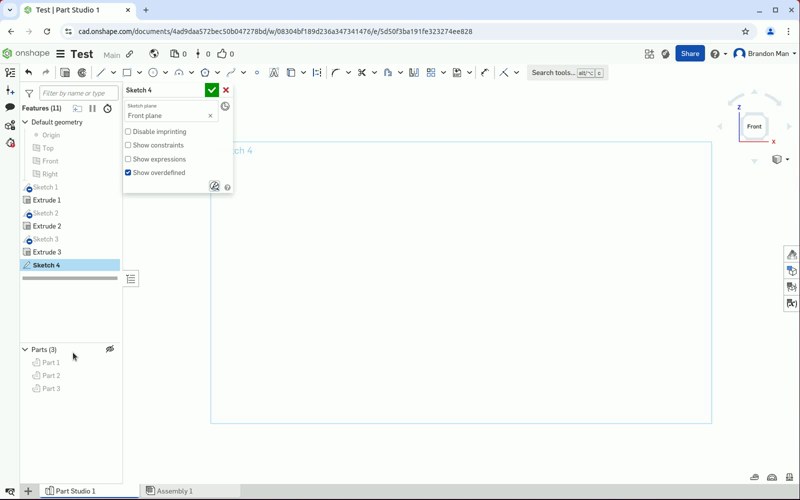
key_down(shift)
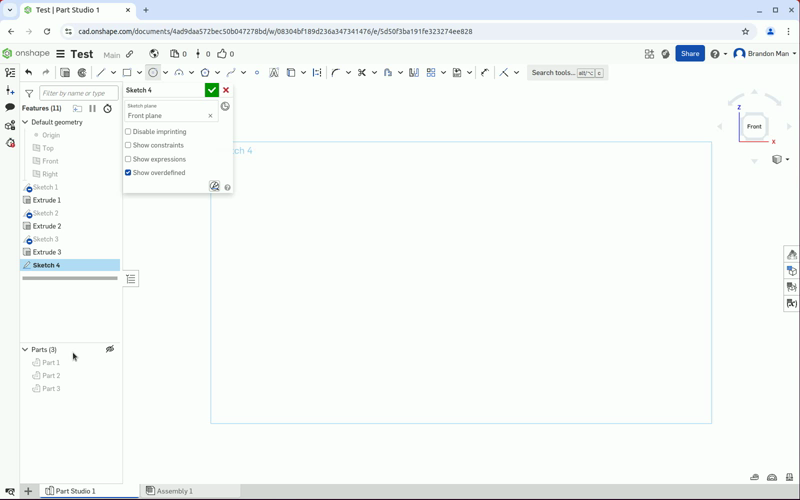
mouse_move(404, 238)
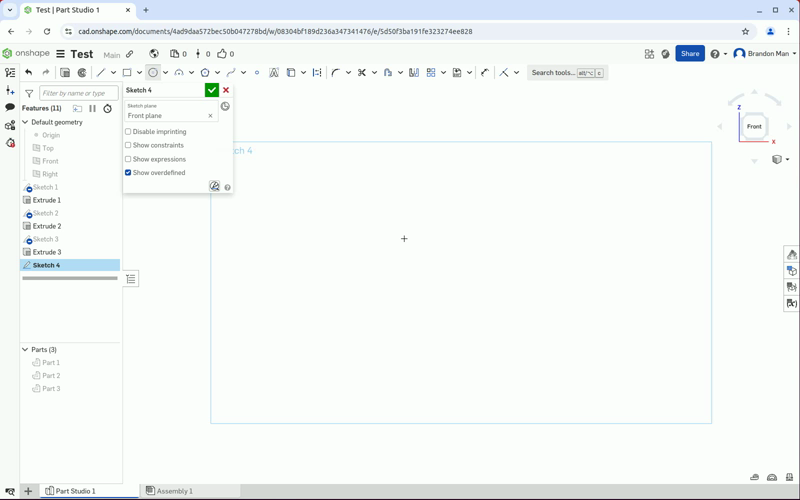
click(404, 238)
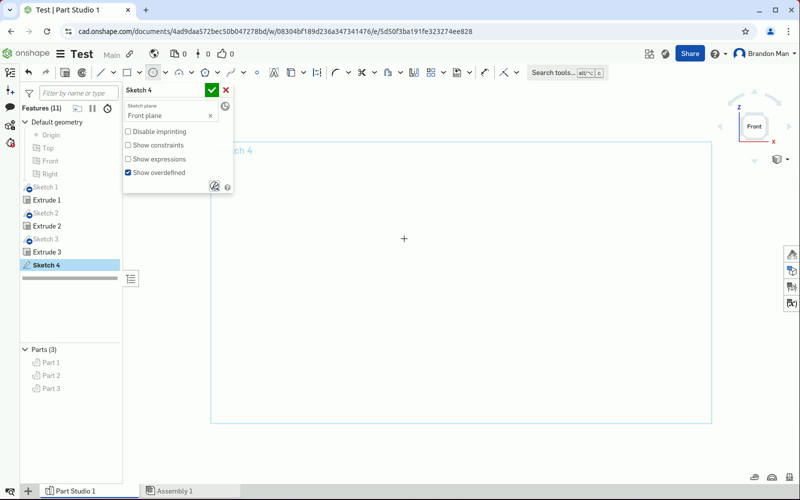
key_up(shift)
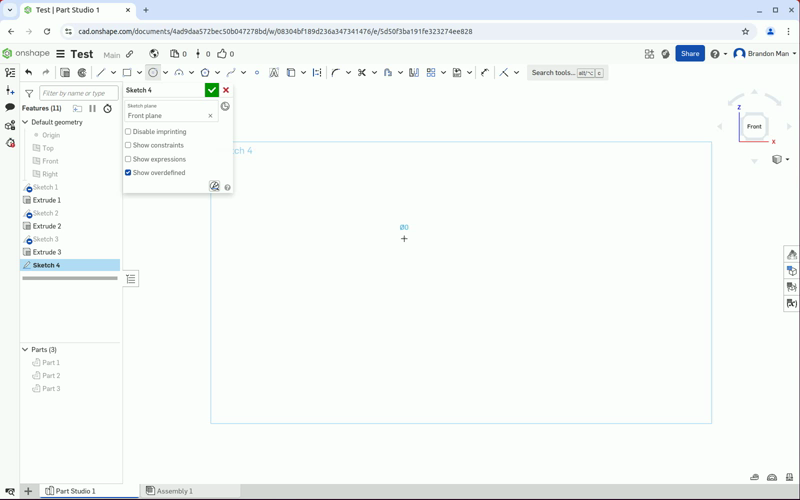
mouse_move(415, 238)
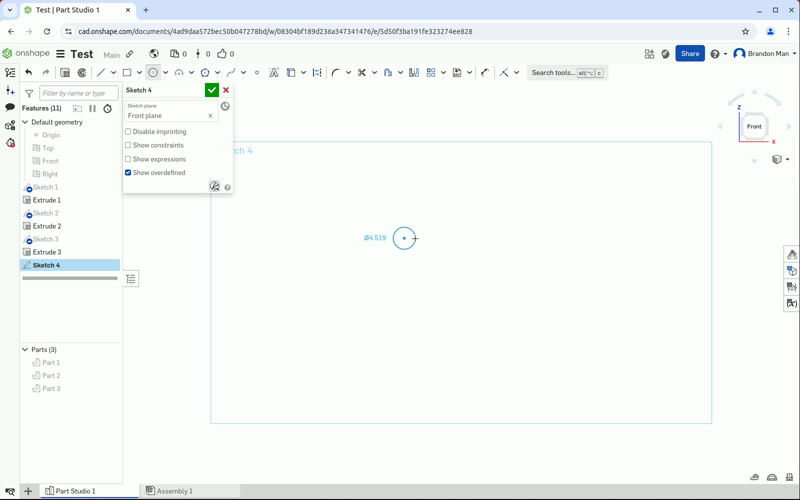
click(415, 238)
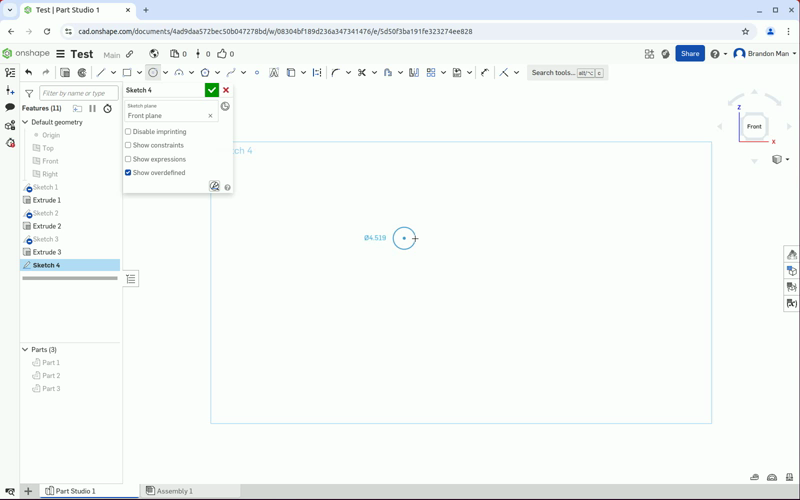
key(esc)
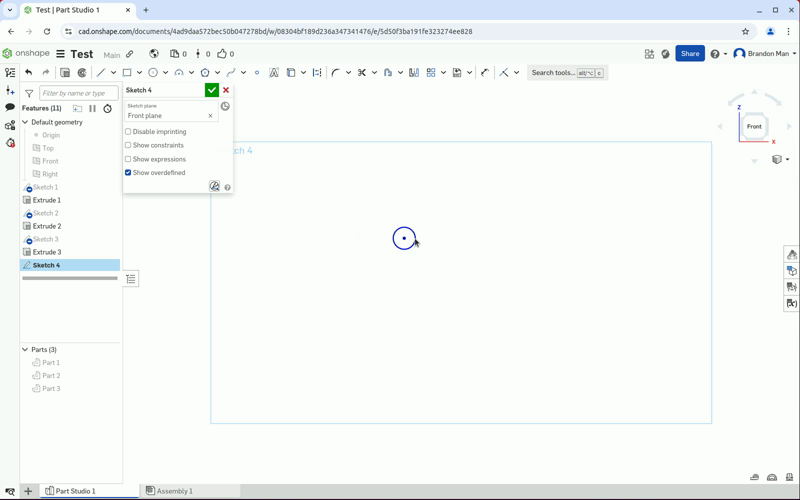
key(c)
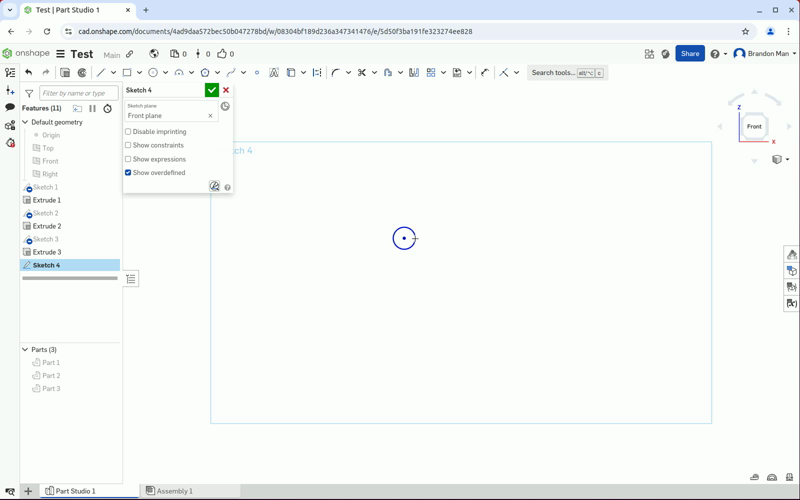
key_down(shift)
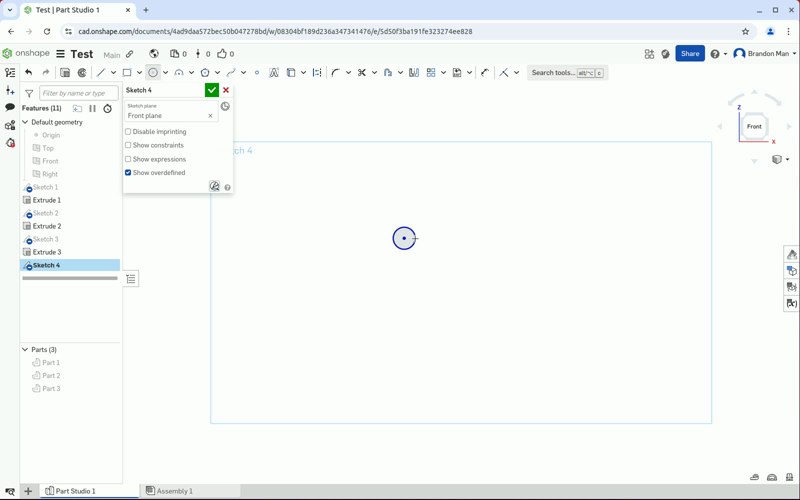
mouse_move(404, 238)
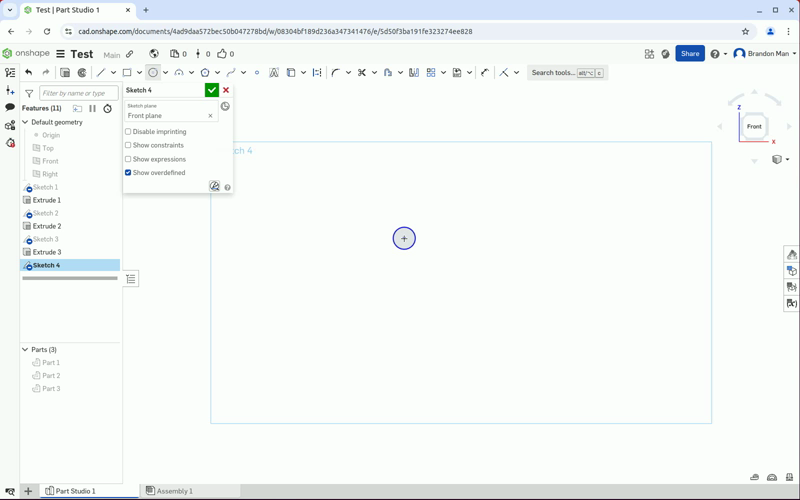
click(404, 238)
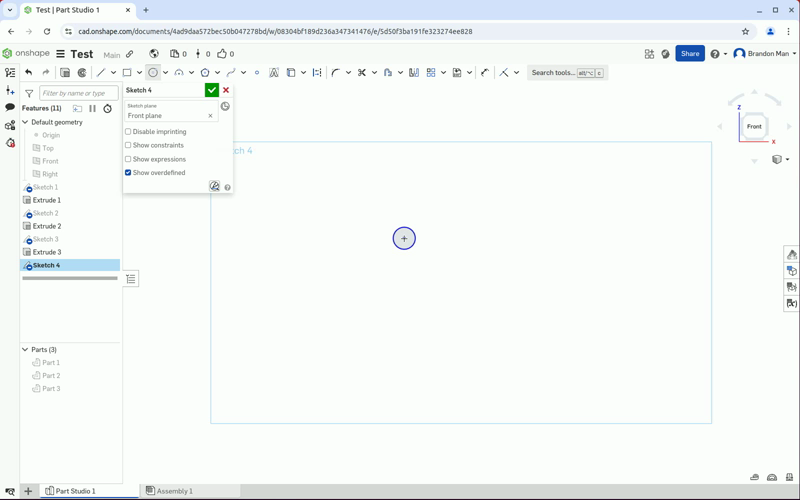
key_up(shift)
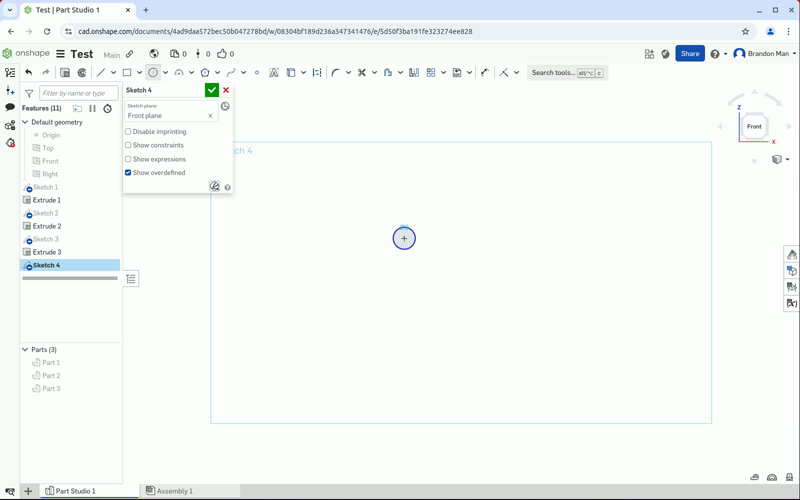
mouse_move(410, 238)
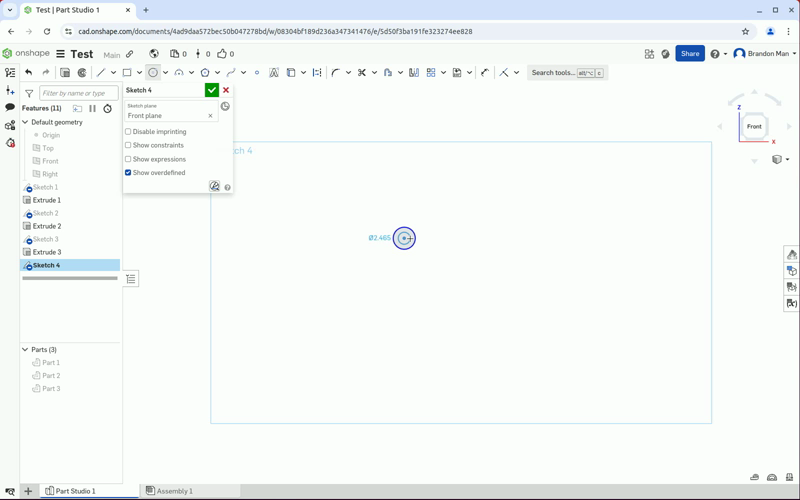
click(410, 238)
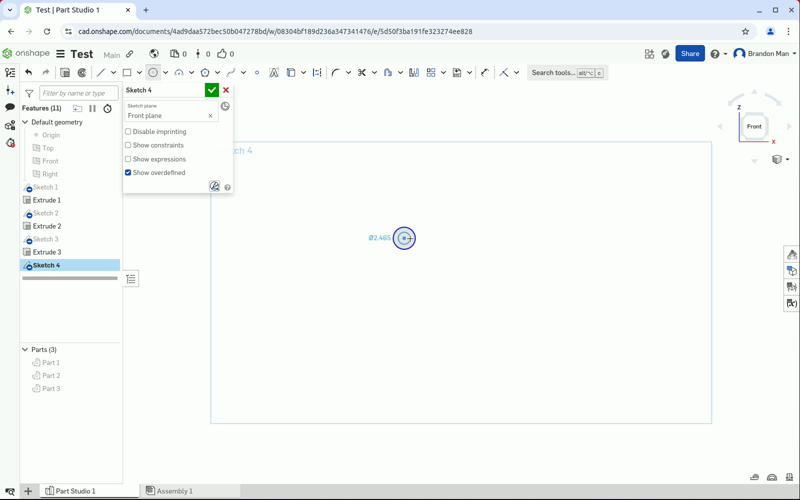
key(esc)
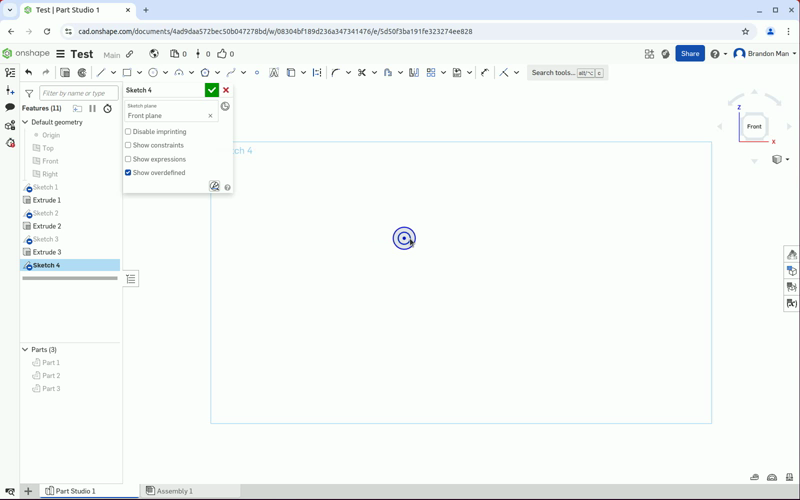
mouse_move(400, 244)
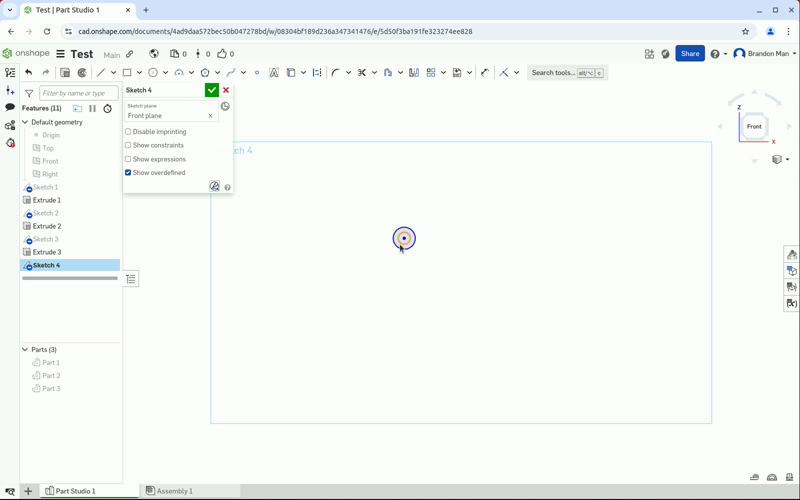
scroll(6)
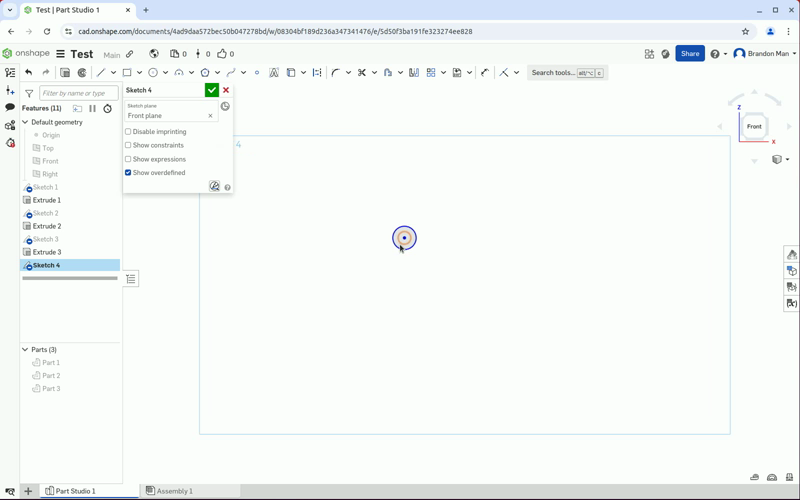
scroll(6)
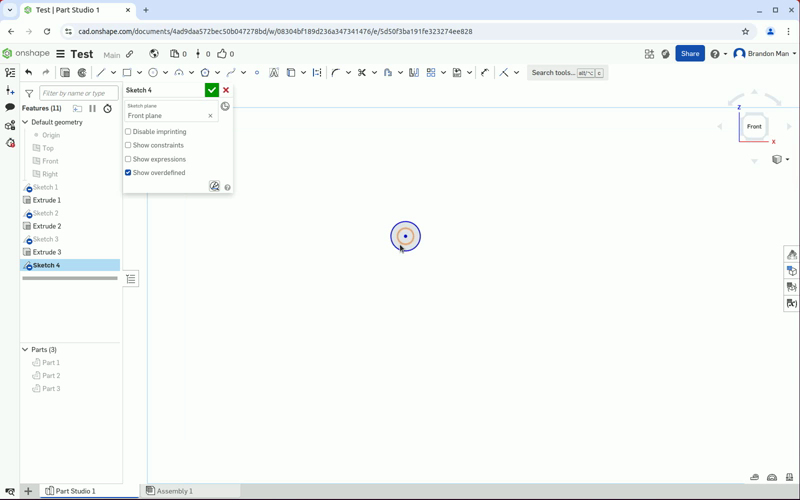
scroll(6)
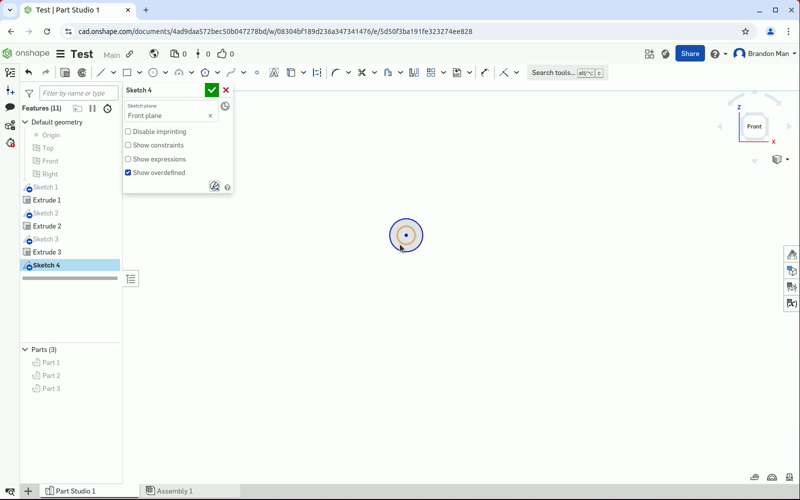
scroll(6)
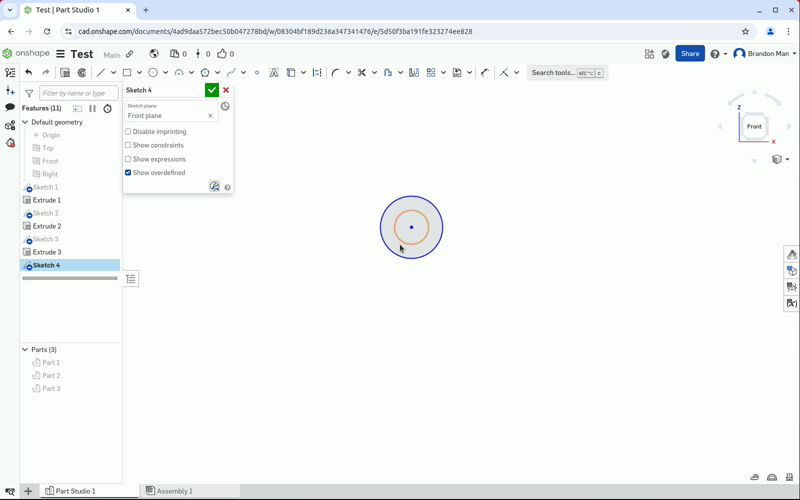
scroll(6)
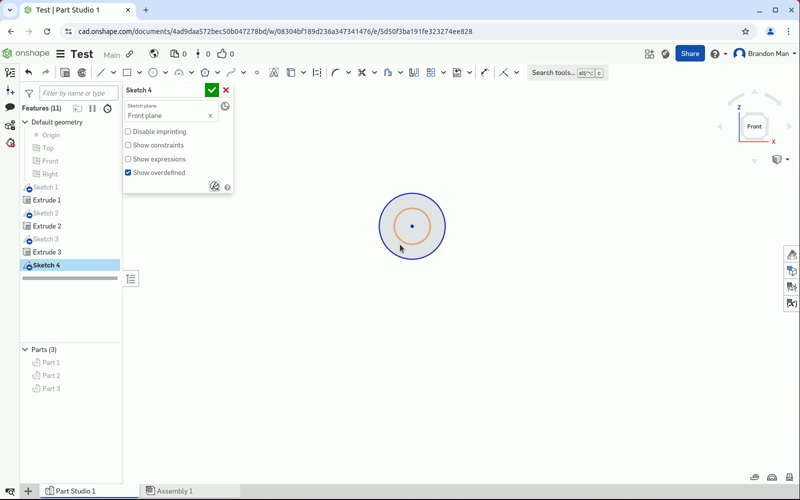
scroll(6)
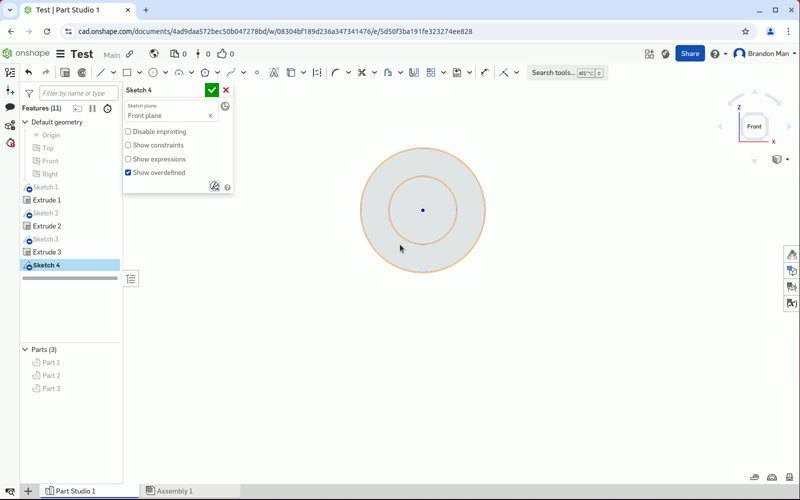
scroll(6)
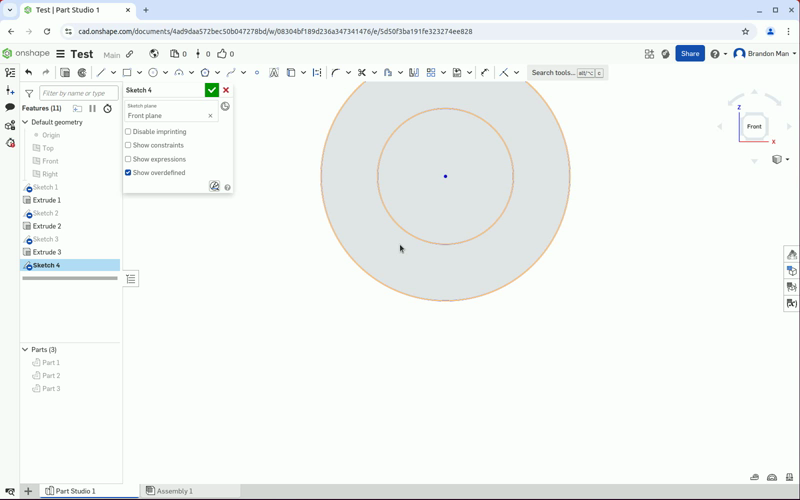
click(400, 244)
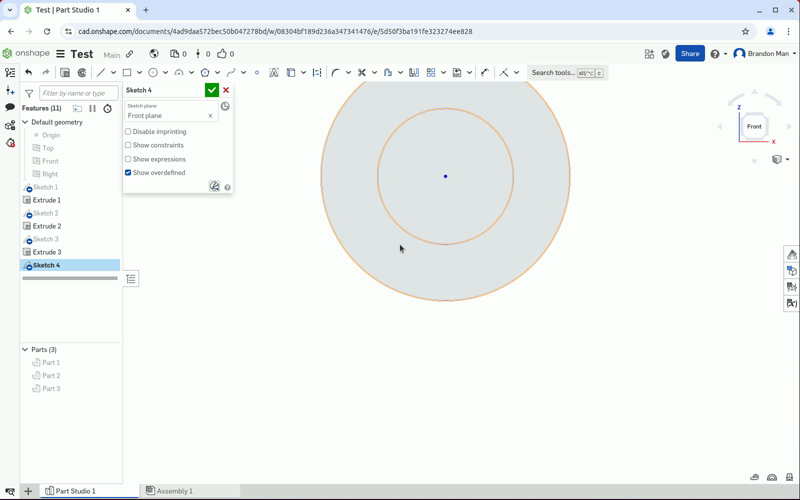
scroll(-6)
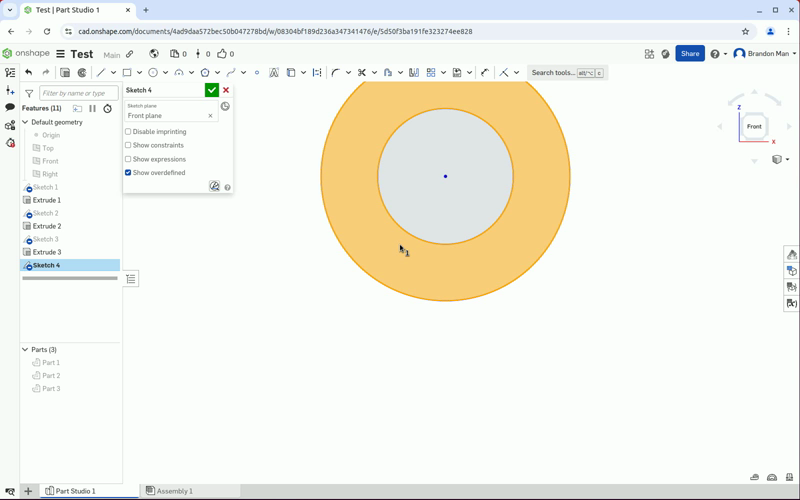
scroll(-6)
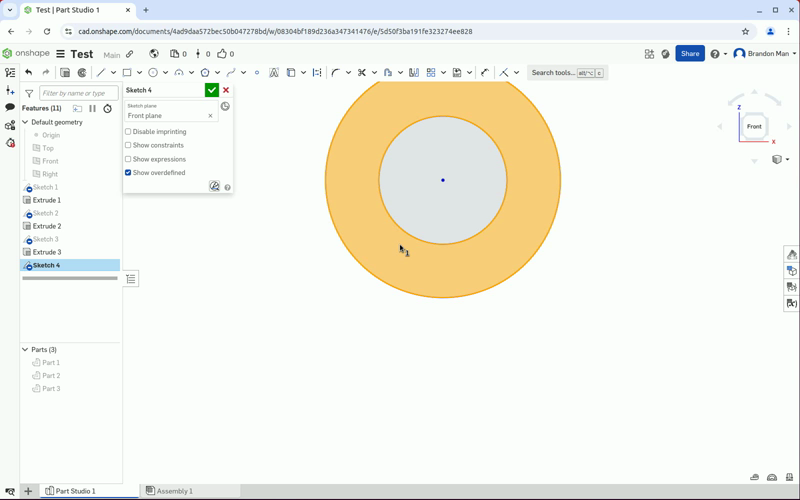
scroll(-6)
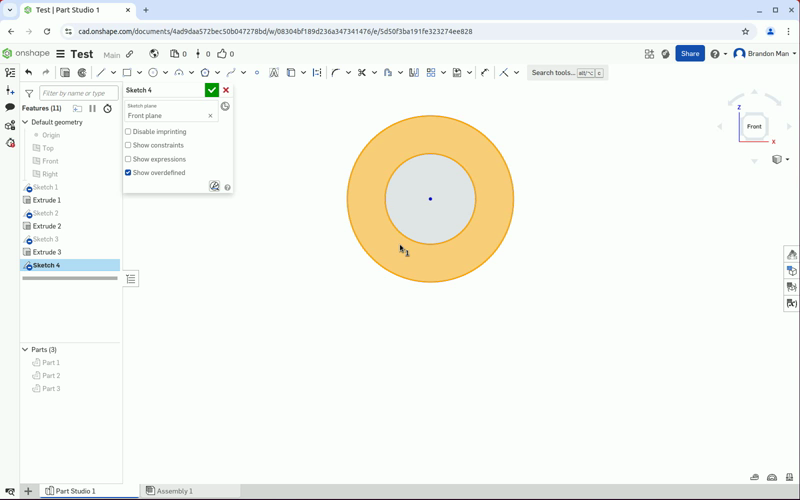
scroll(-6)
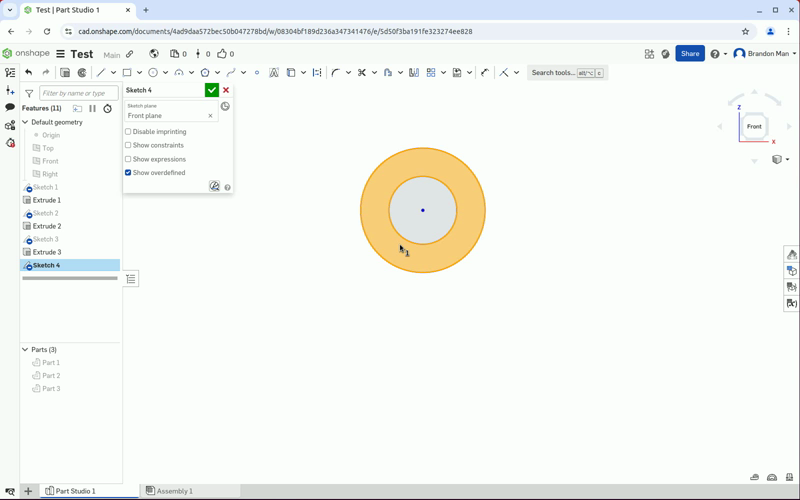
scroll(-6)
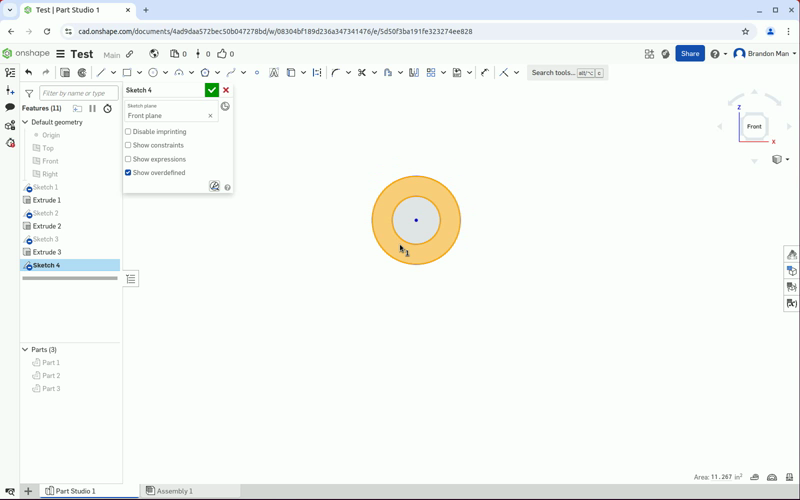
scroll(-6)
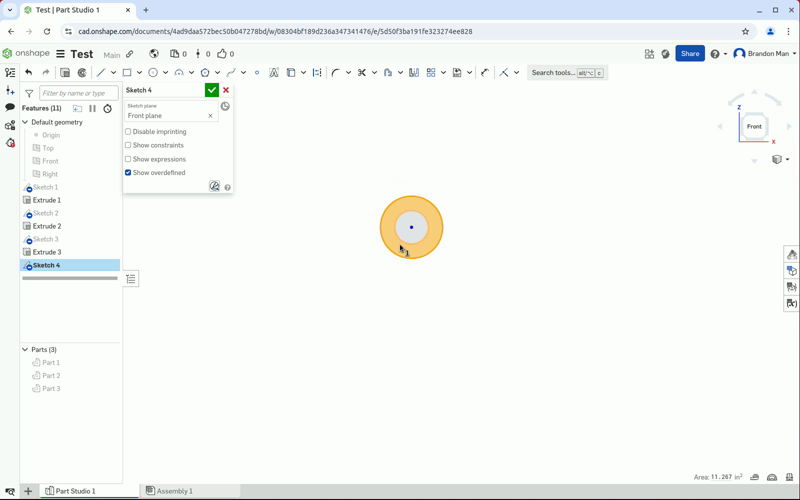
scroll(-6)
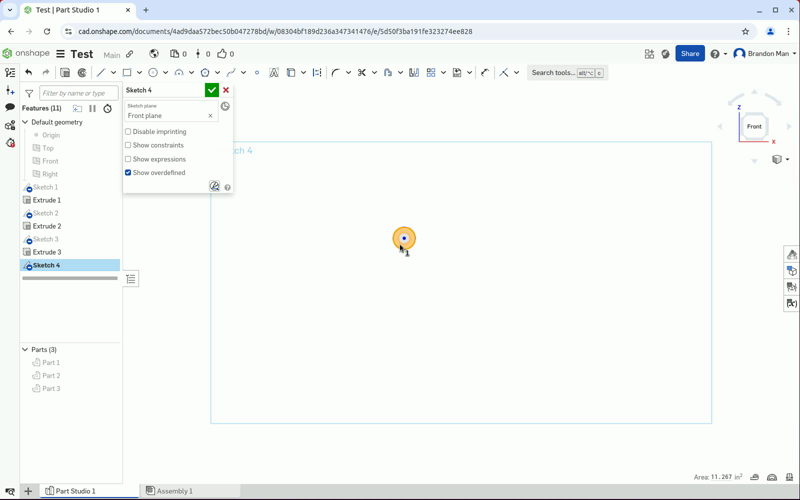
mouse_move(73, 352)
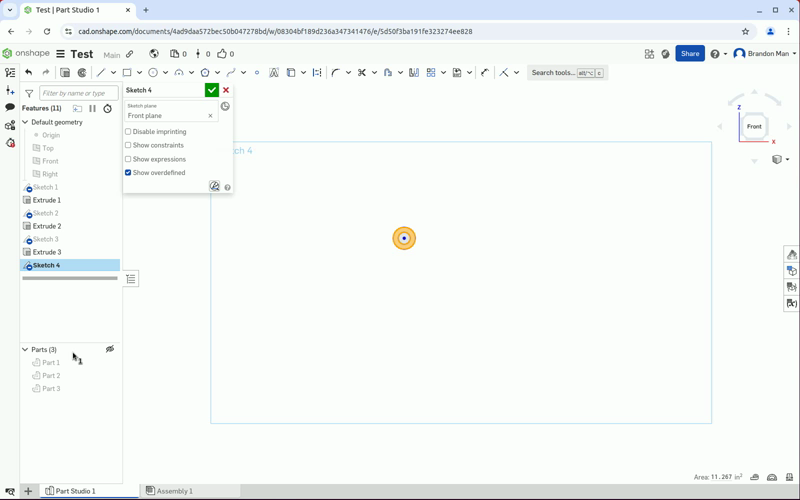
key(shift+y)
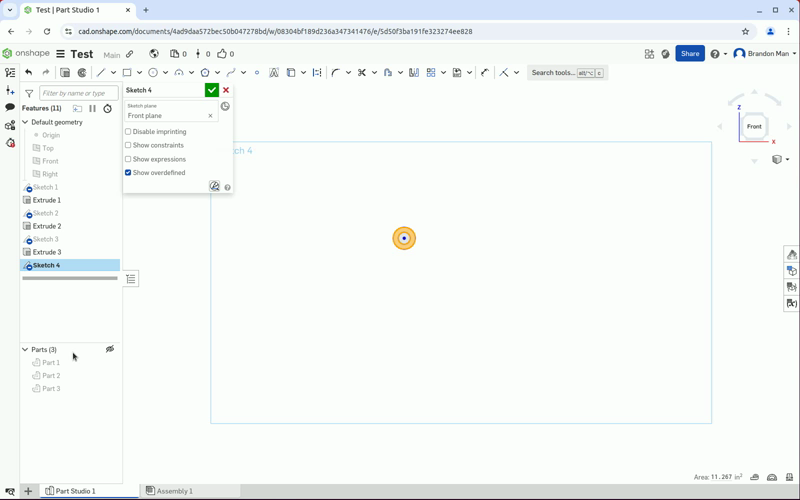
key(shift+e)
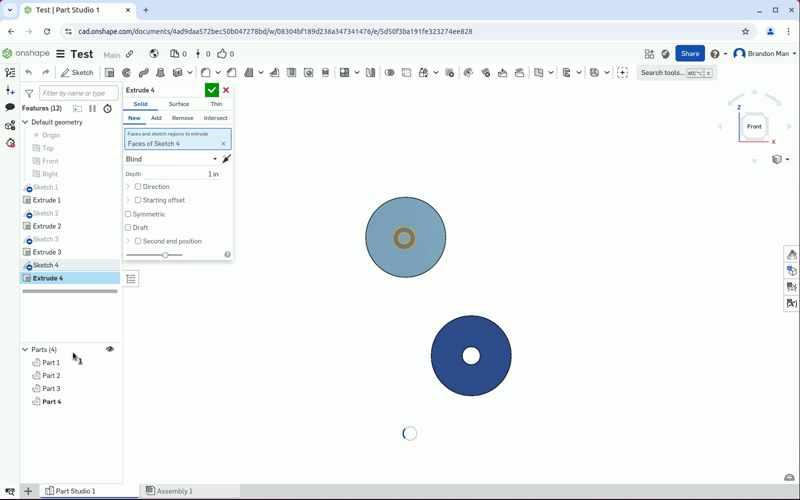
mouse_move(143, 106)
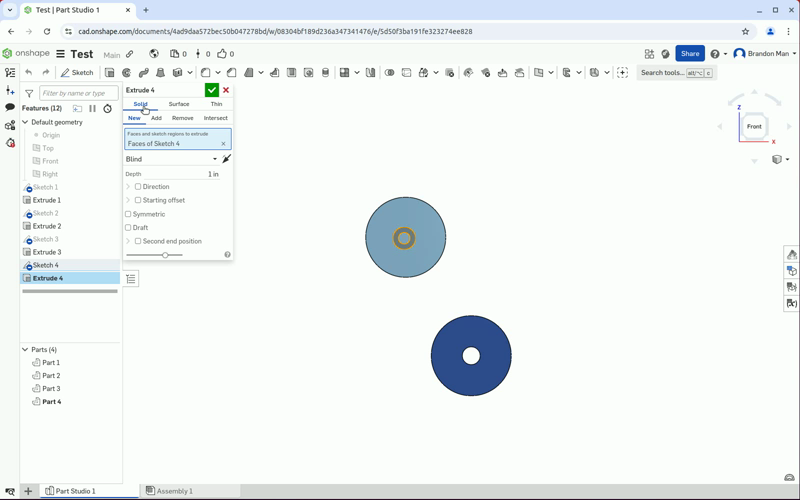
click(143, 106)
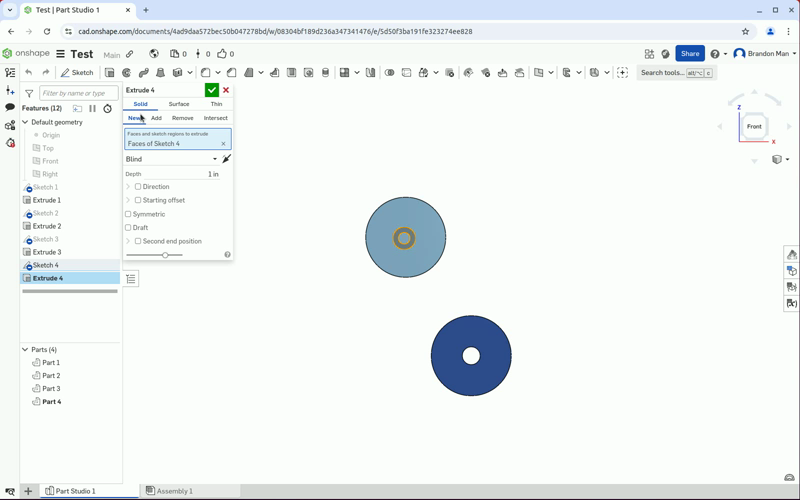
mouse_move(137, 120)
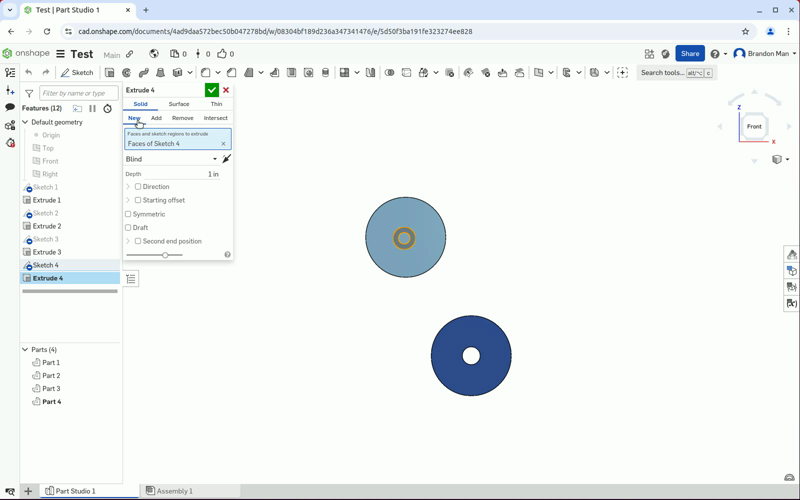
click(137, 120)
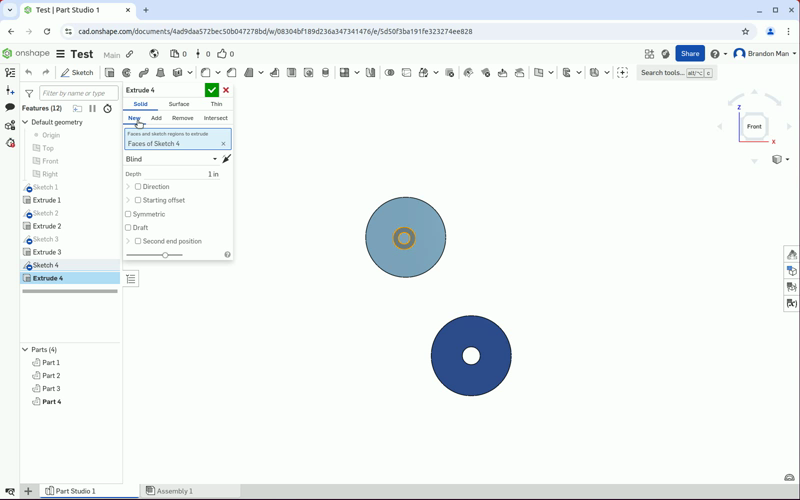
key(tab, 4)
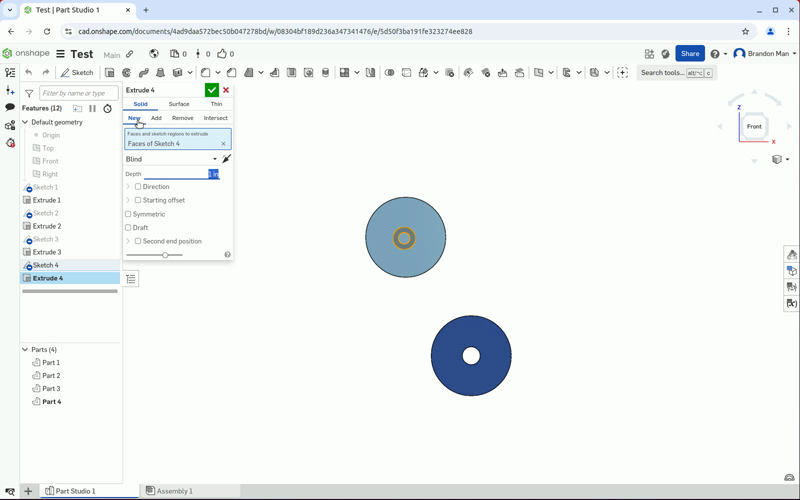
text(-4.092)
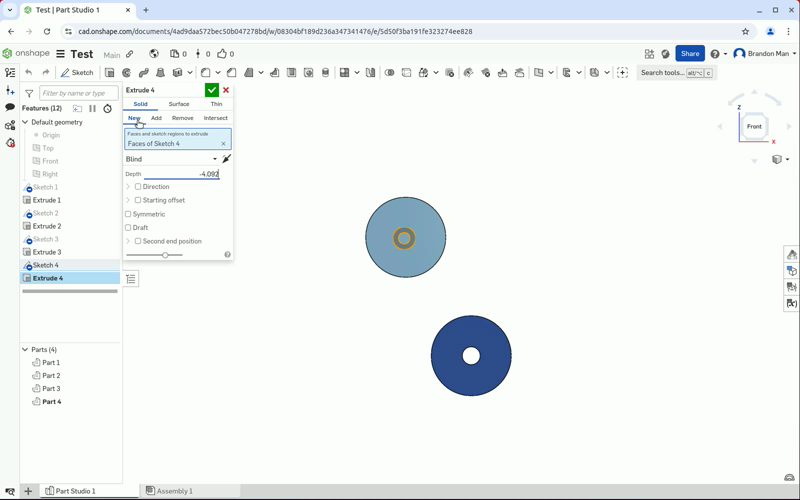
key(enter)
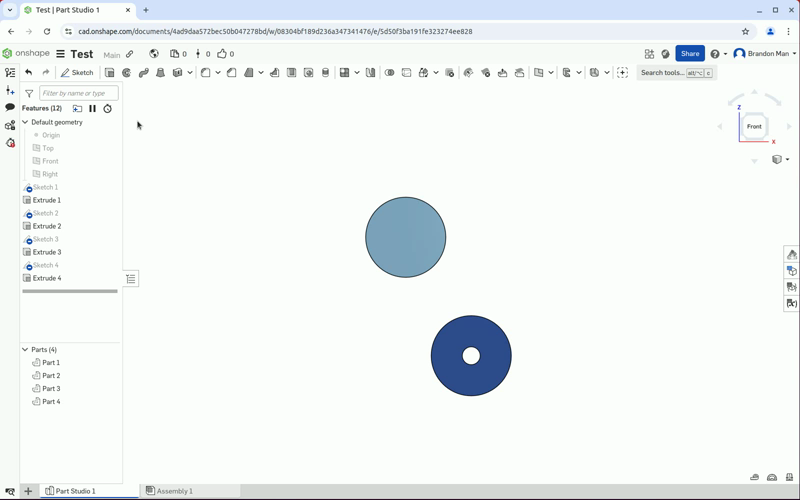
key(shift+h)
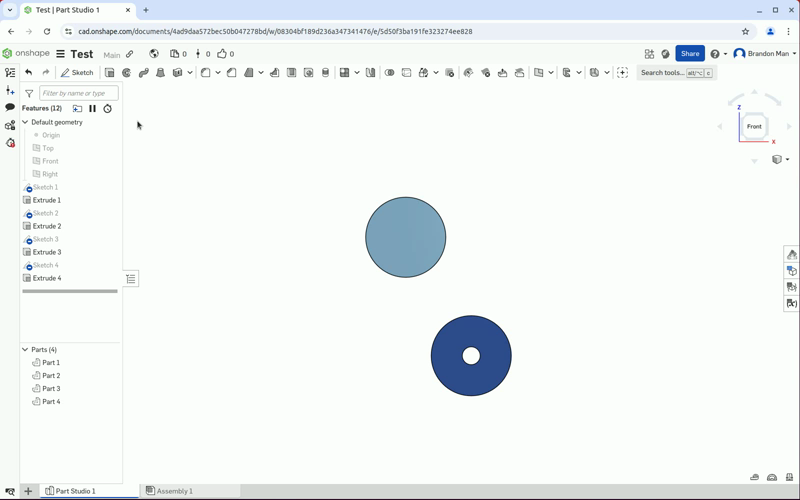
key(shift+h)
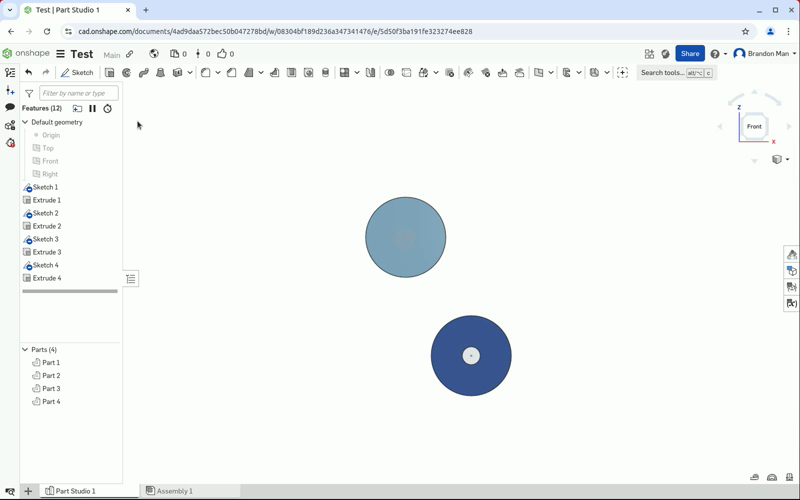
key(shift+7)
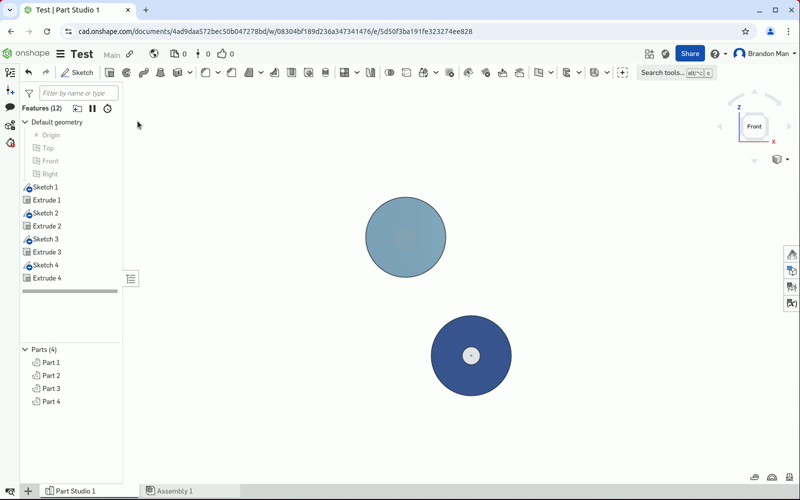
key(left, 2)
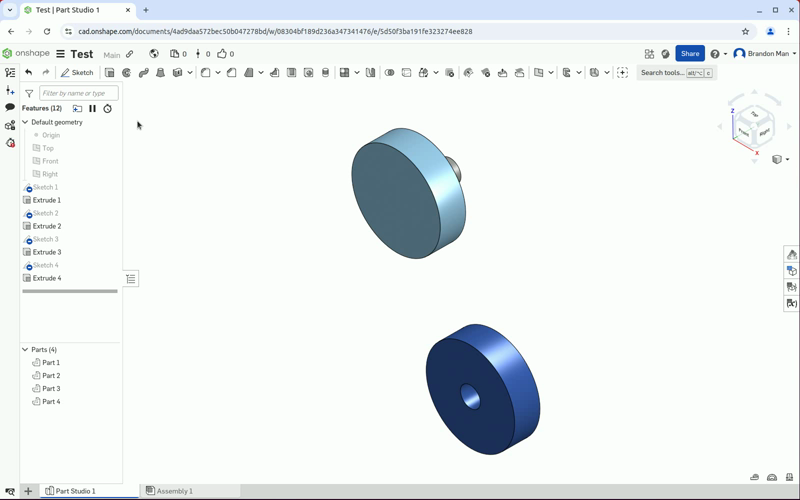
key(down, 2)
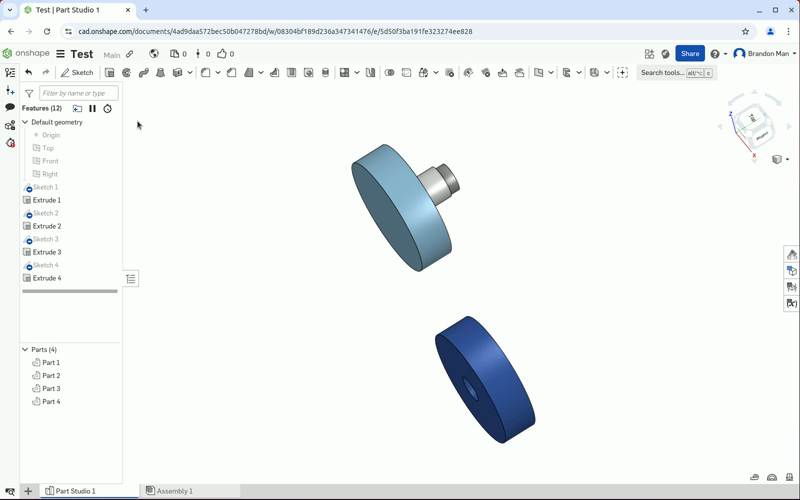
key(up, 2)
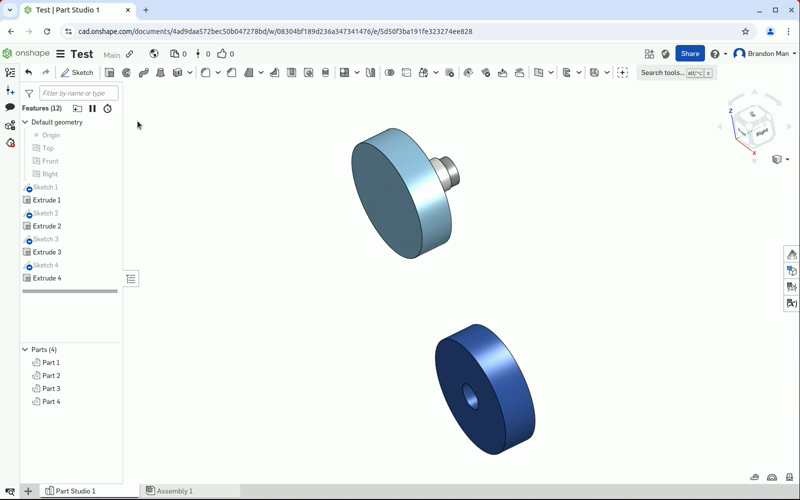
key(right, 2)
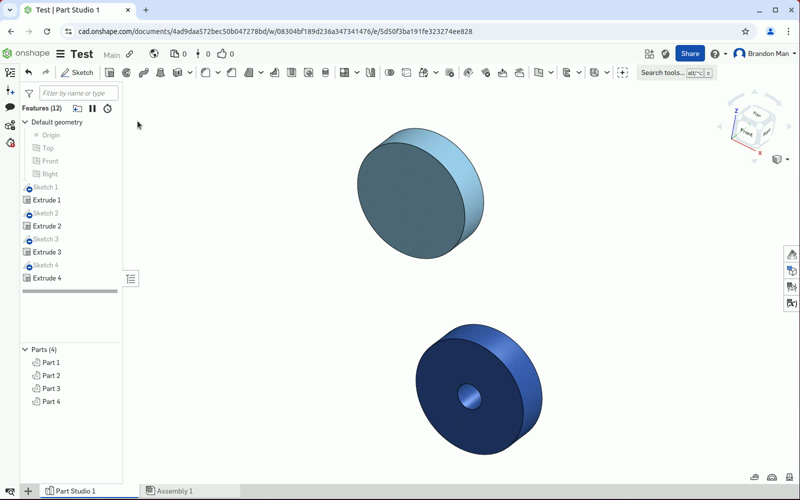
mouse_move(73, 189)
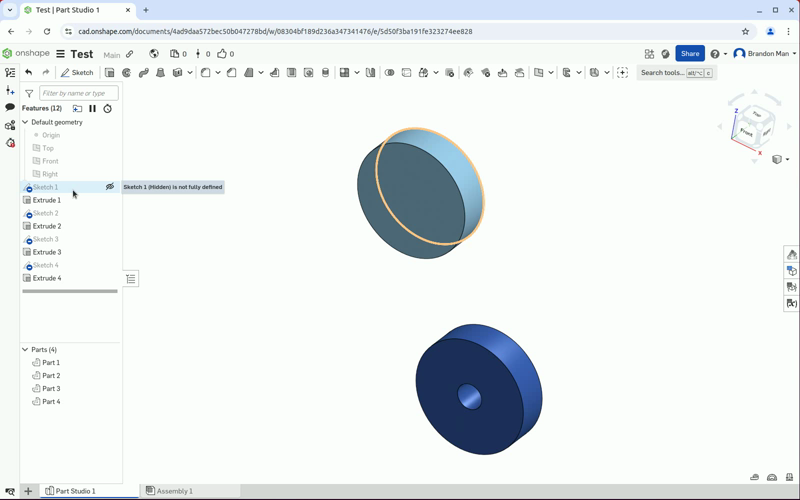
click(73, 189)